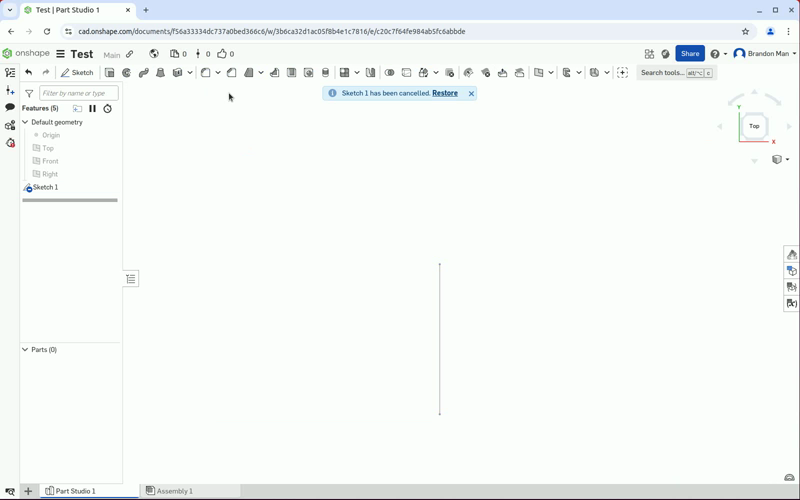
key(shift+h)
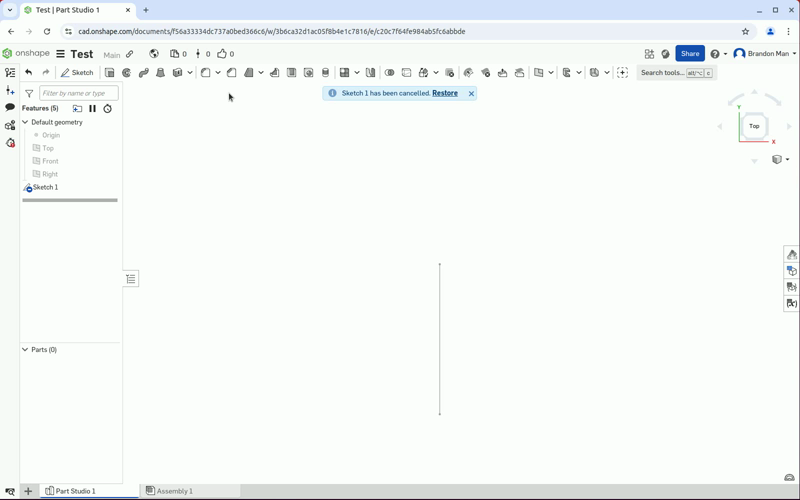
key(shift+s)
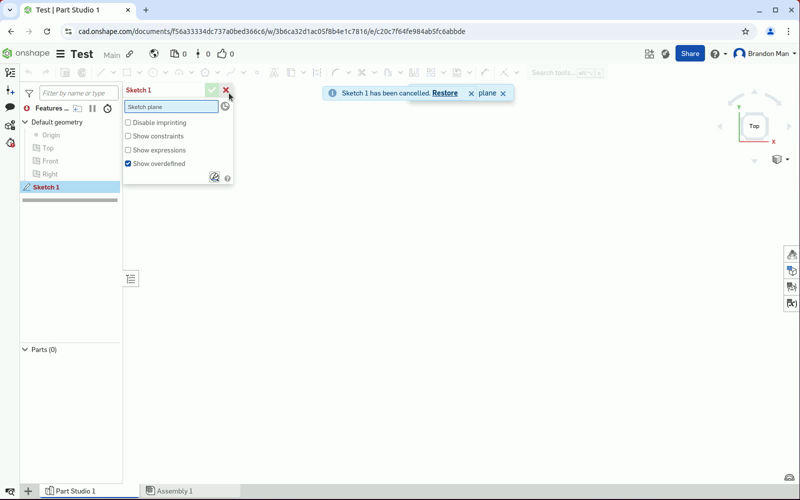
mouse_move(73, 150)
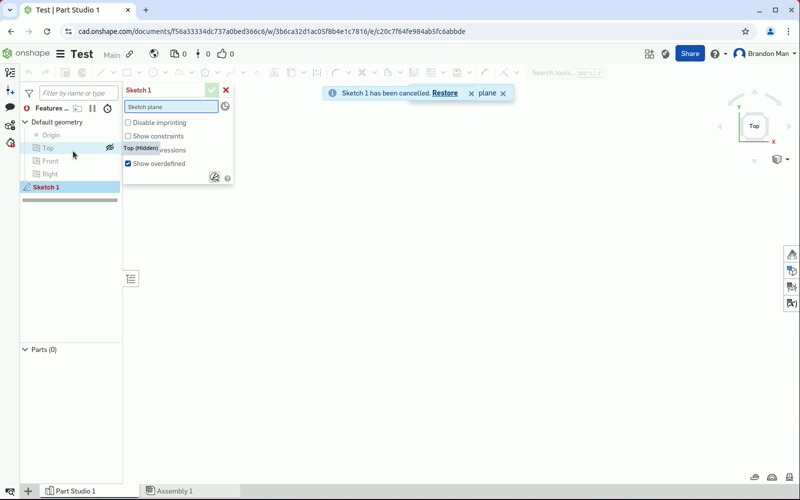
click(73, 150)
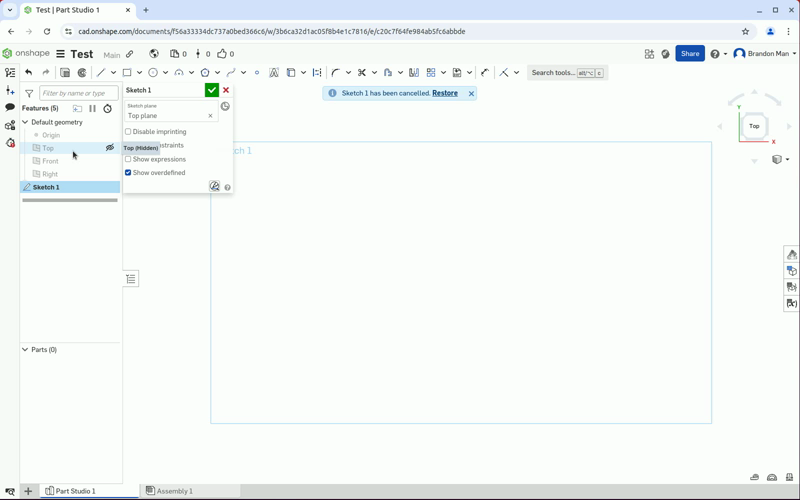
mouse_move(73, 352)
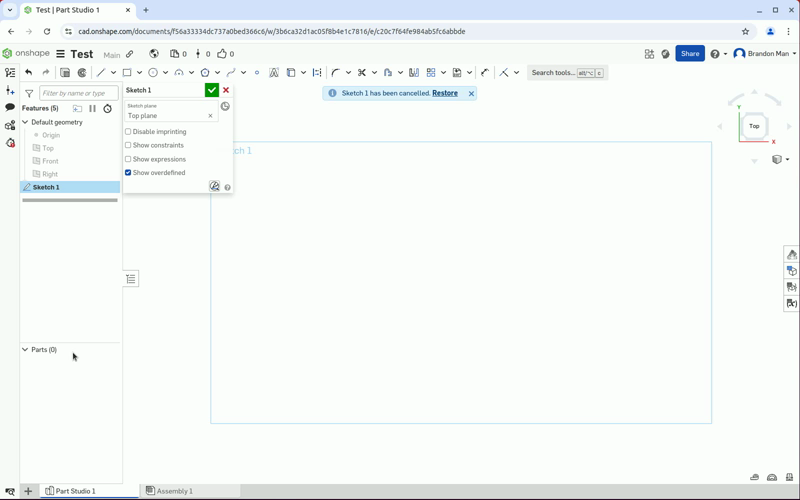
key(y)
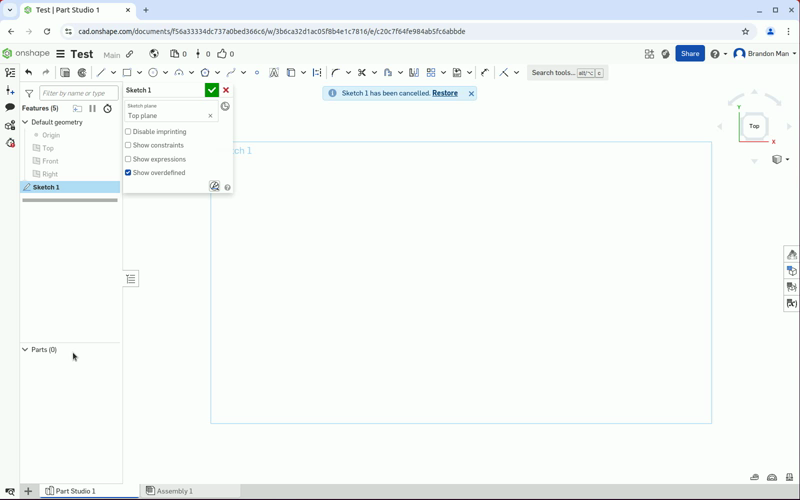
key(c)
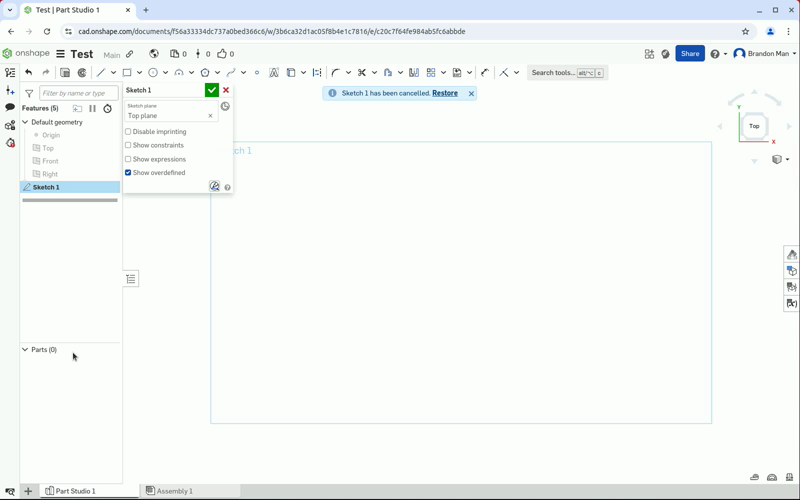
key_down(shift)
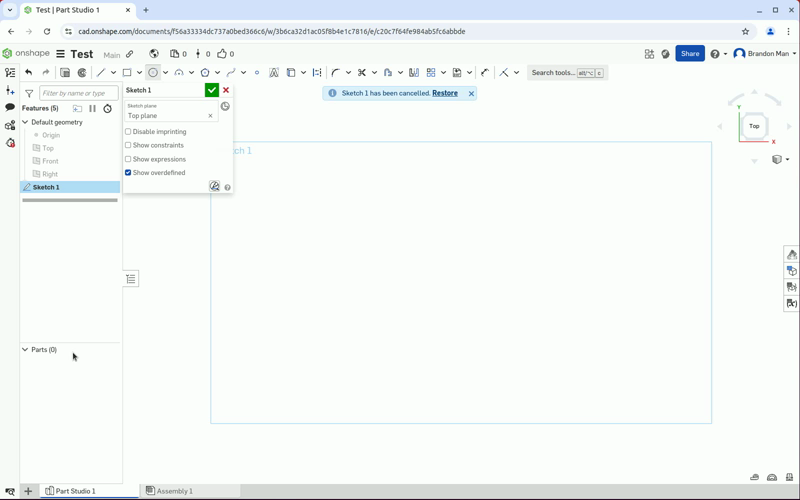
mouse_move(461, 282)
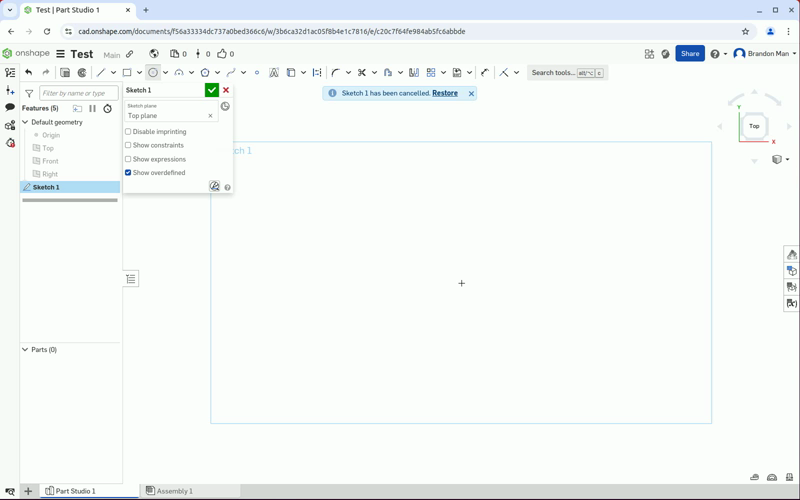
click(461, 282)
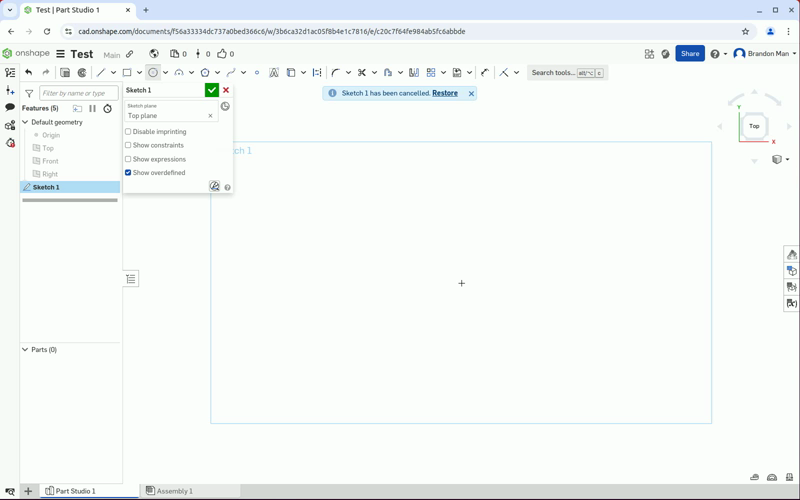
key_up(shift)
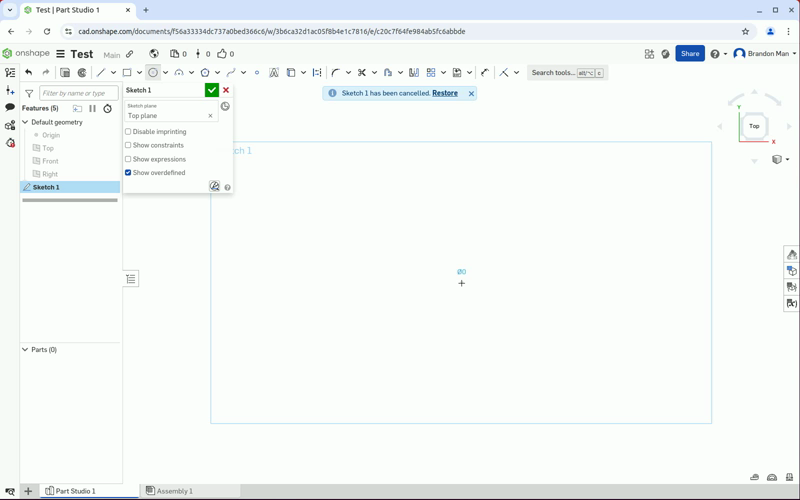
mouse_move(485, 282)
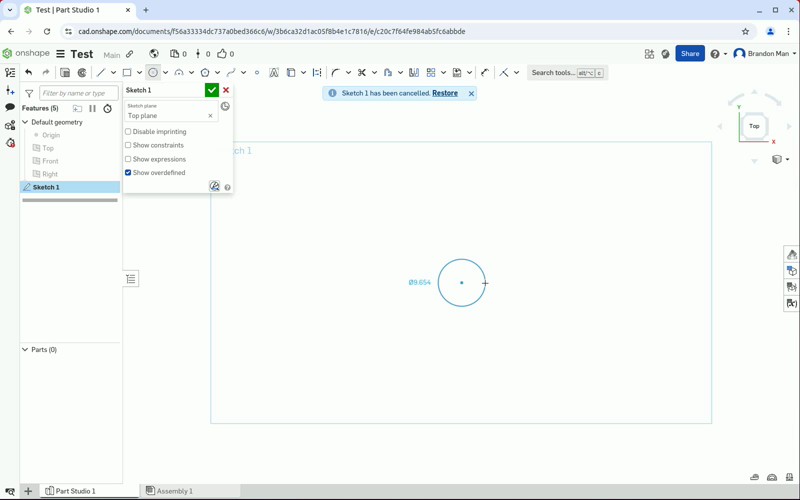
click(485, 282)
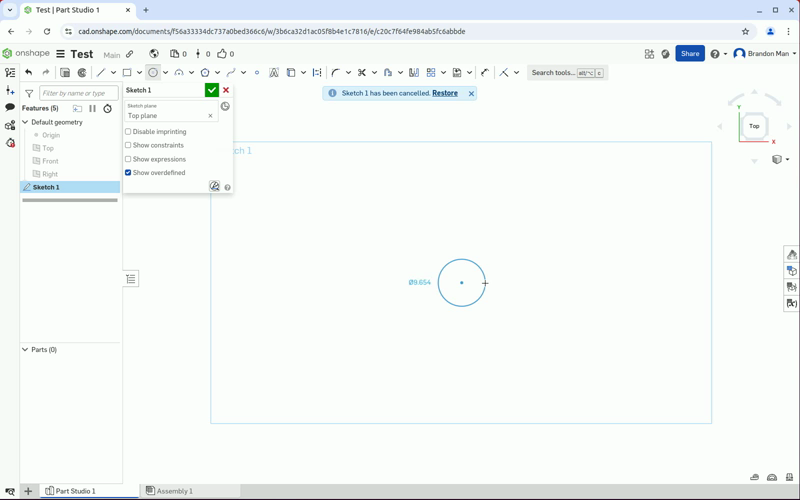
key(esc)
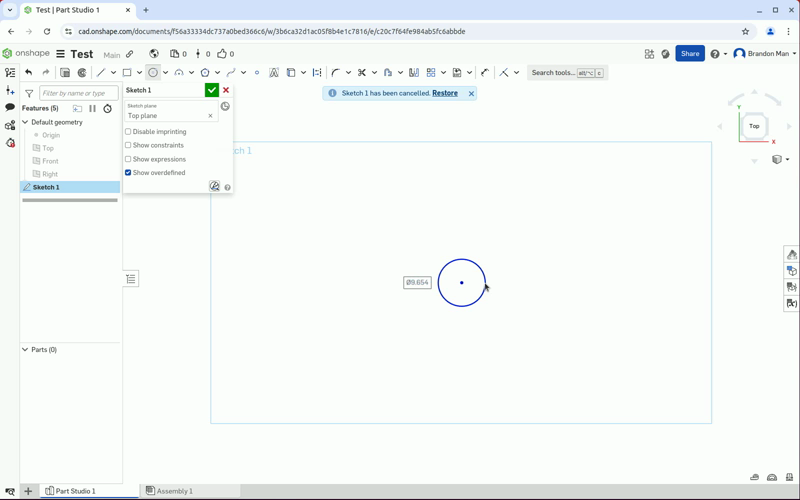
key(c)
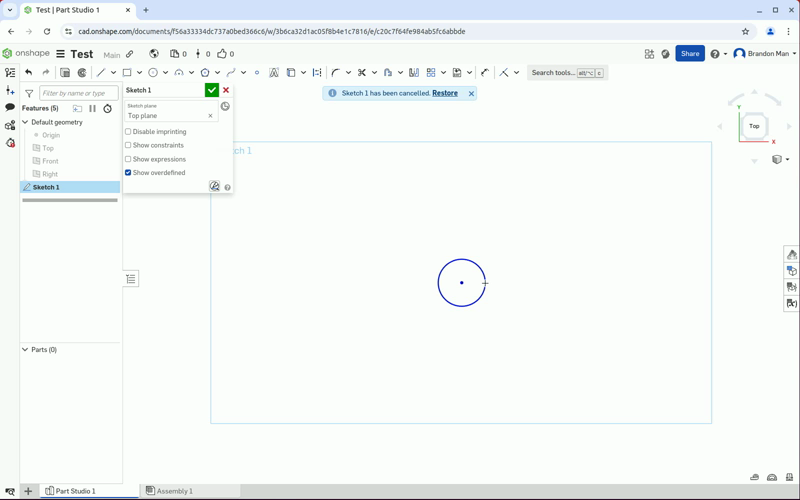
key_down(shift)
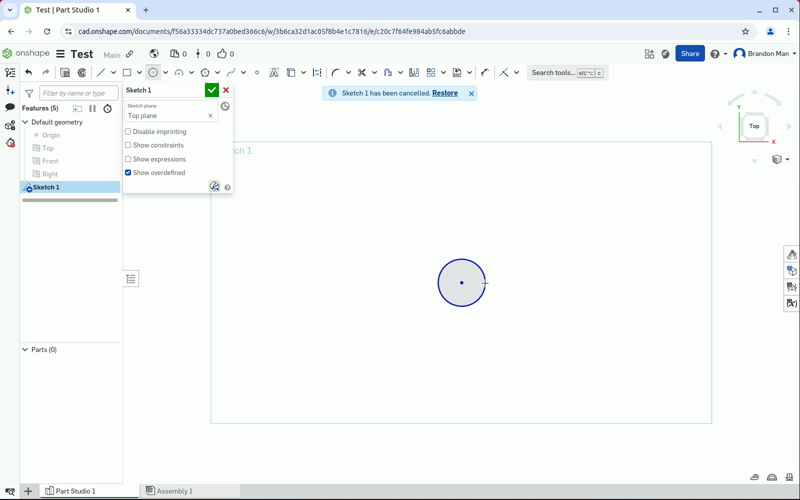
mouse_move(461, 282)
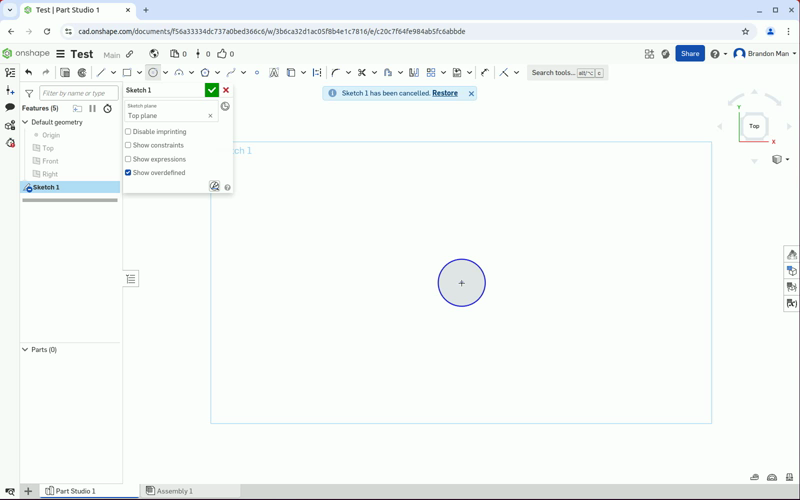
click(461, 282)
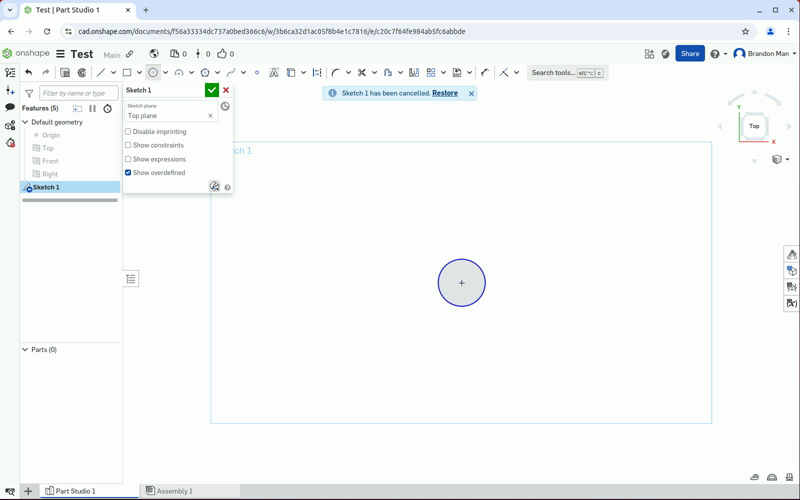
key_up(shift)
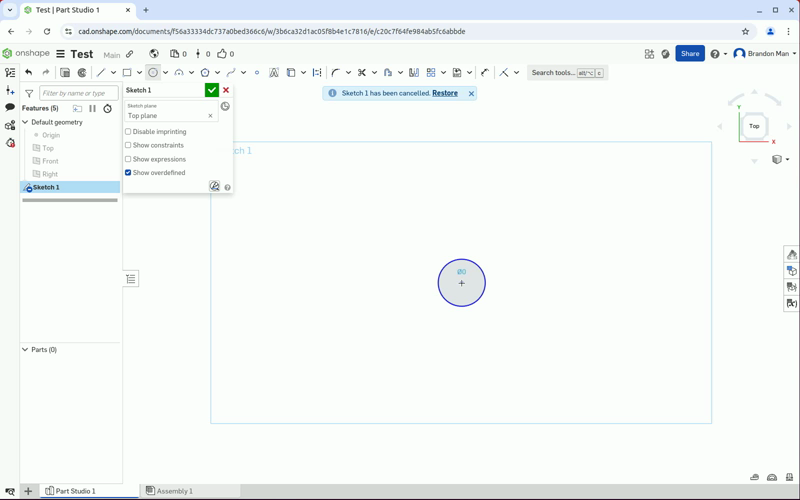
mouse_move(477, 282)
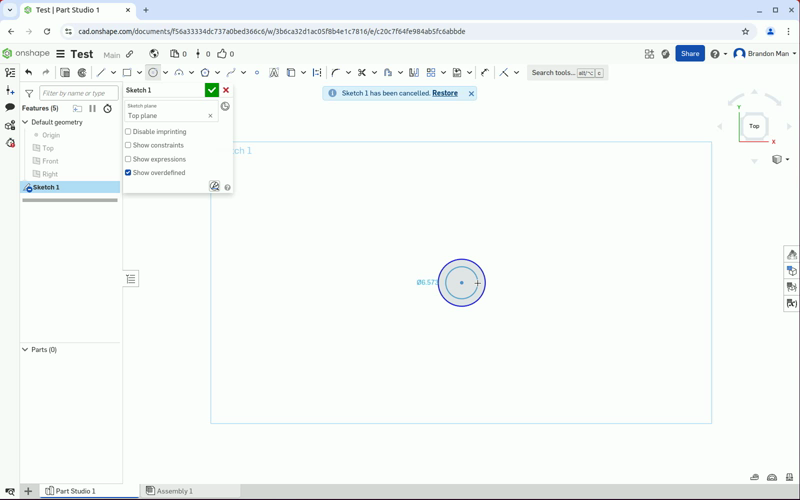
click(477, 282)
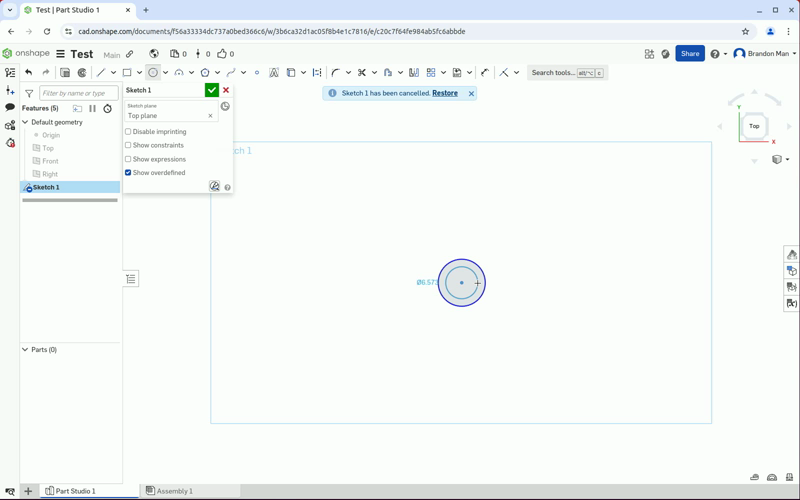
key(esc)
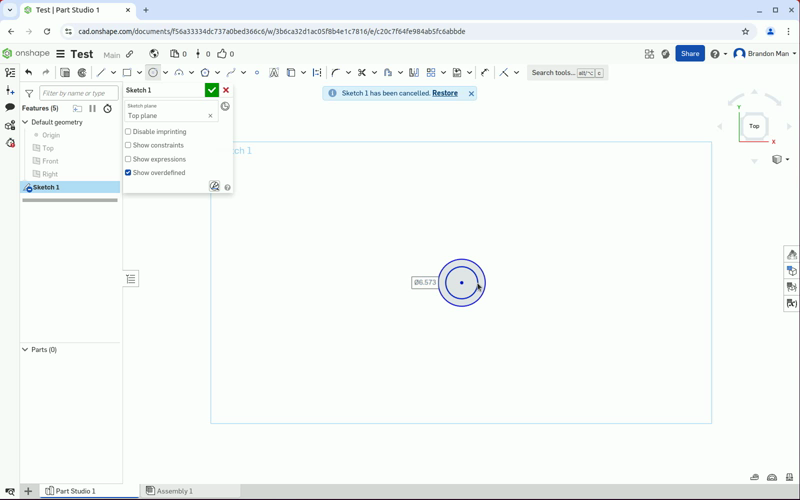
mouse_move(446, 291)
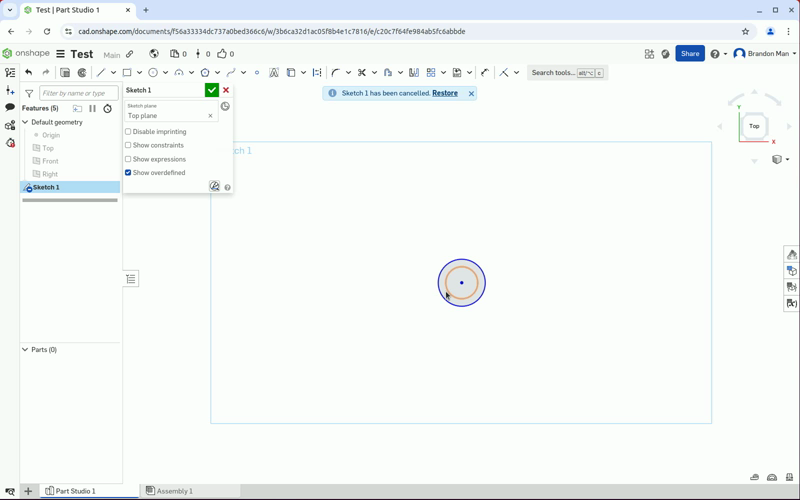
scroll(6)
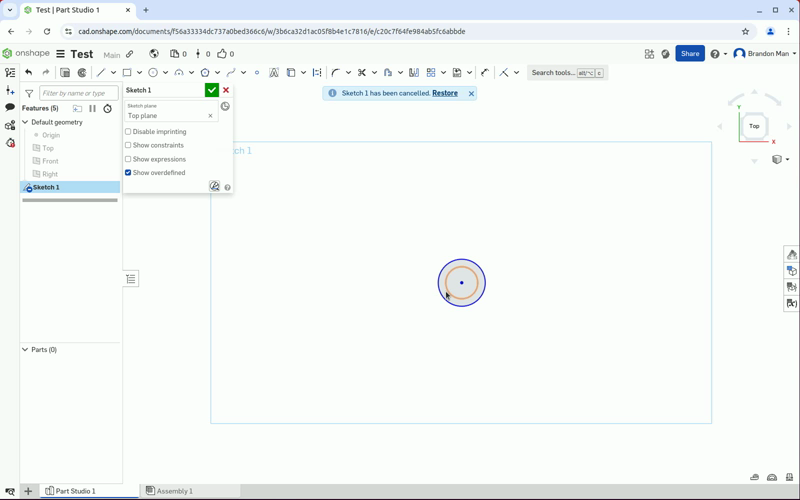
scroll(6)
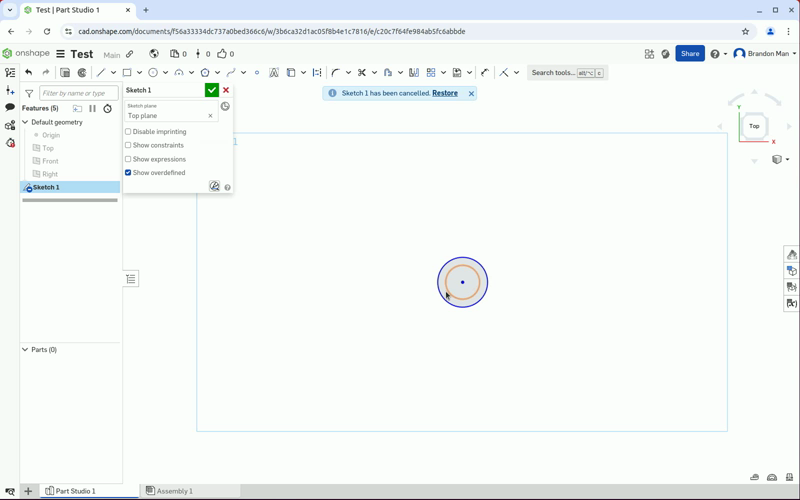
scroll(6)
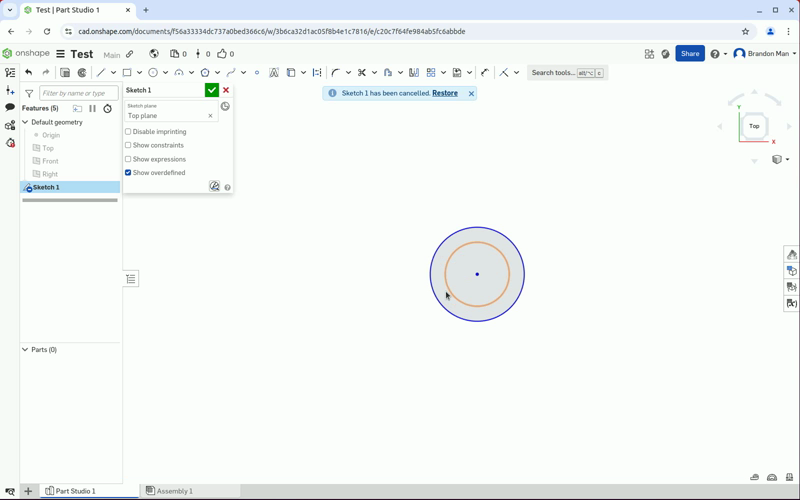
scroll(6)
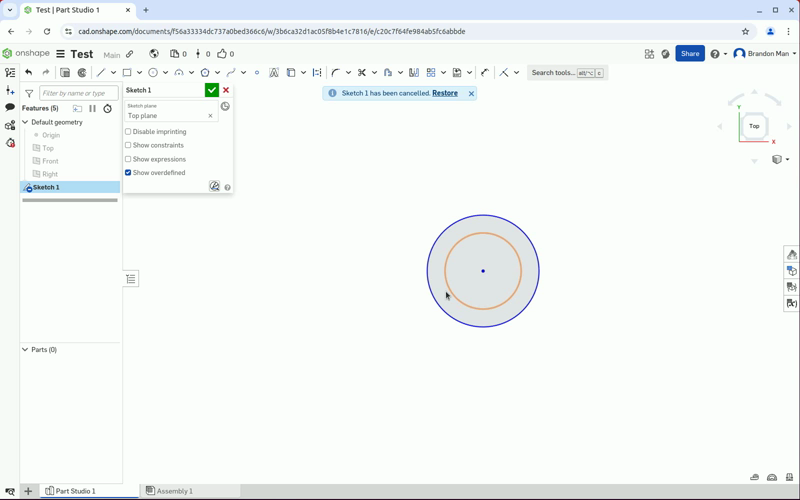
scroll(6)
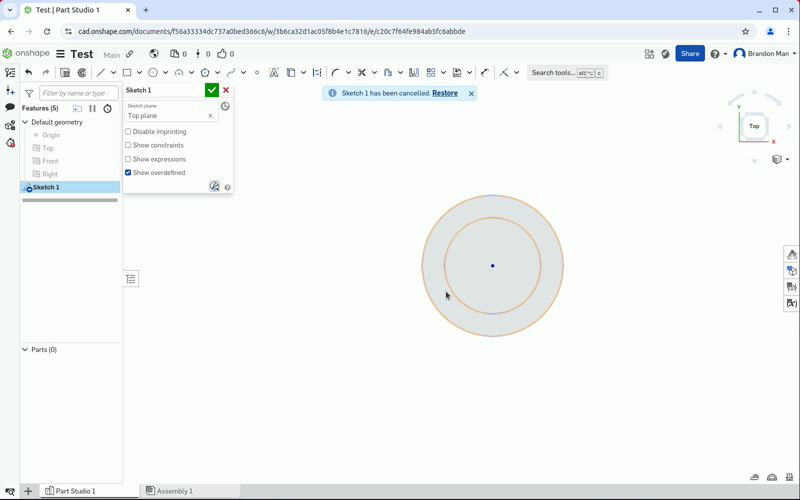
scroll(6)
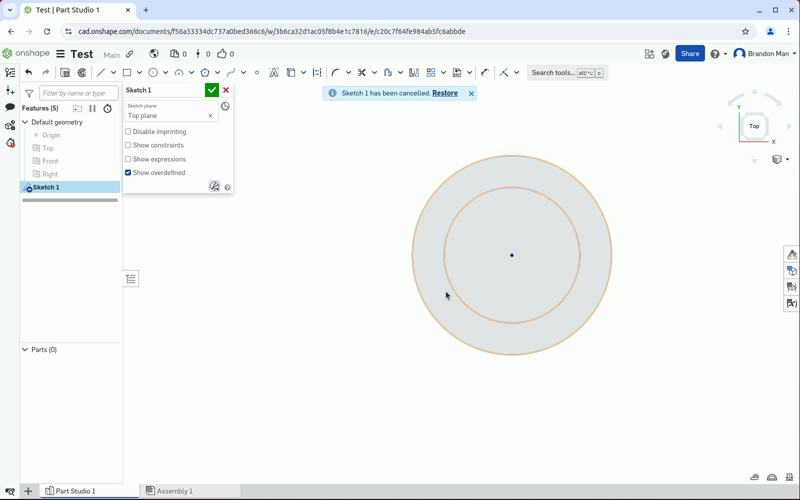
scroll(6)
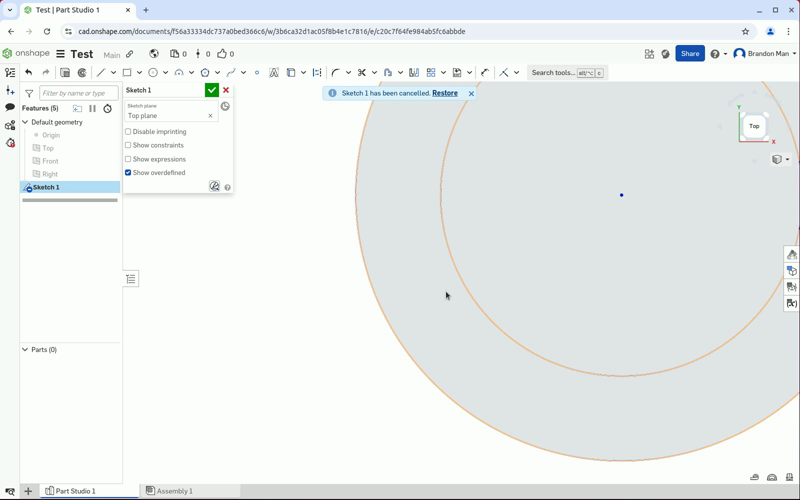
click(446, 291)
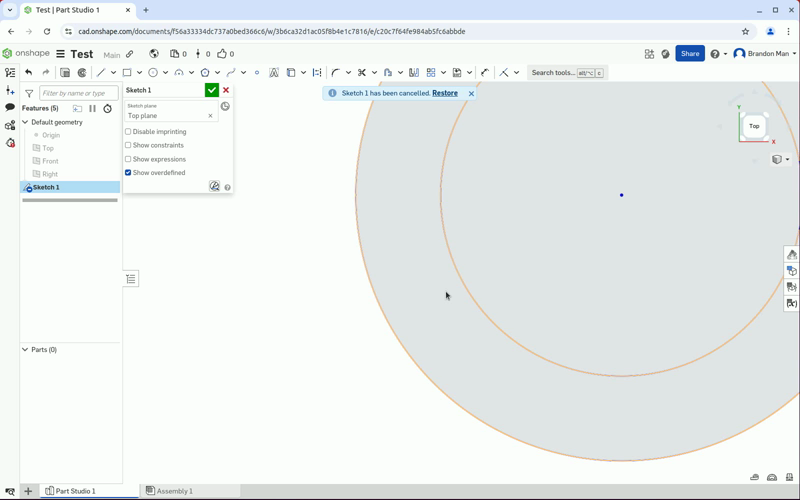
scroll(-6)
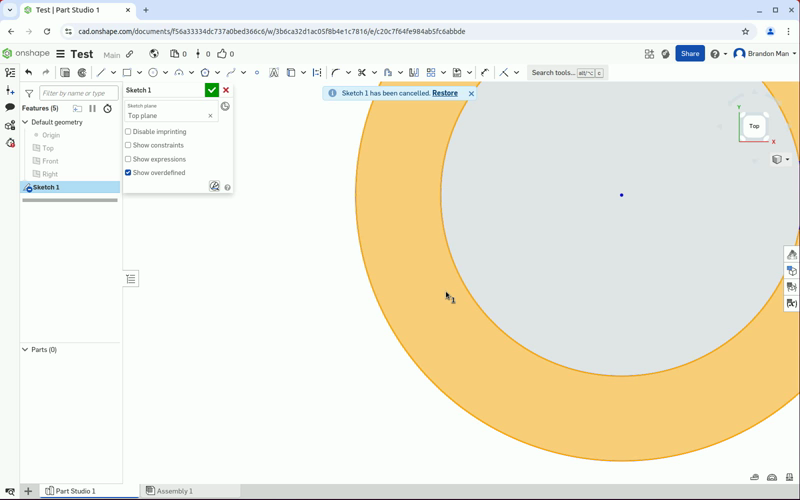
scroll(-6)
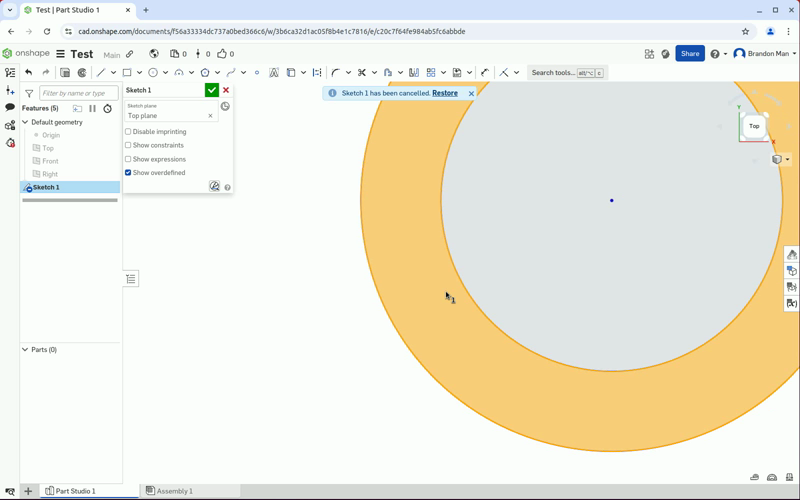
scroll(-6)
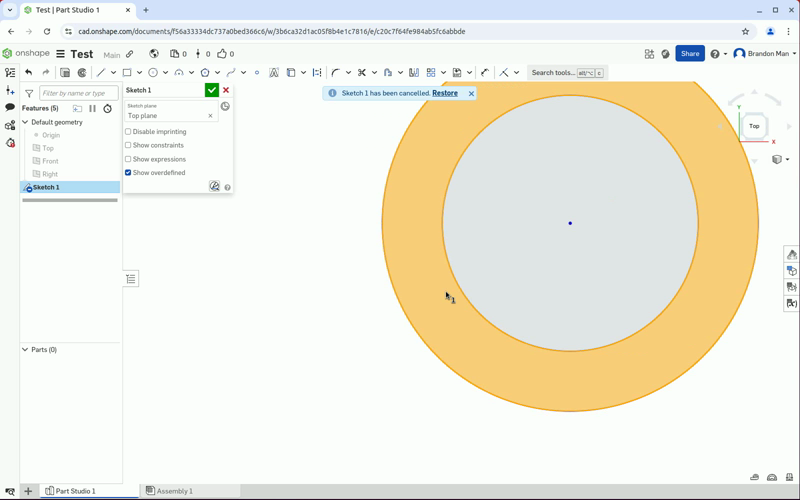
scroll(-6)
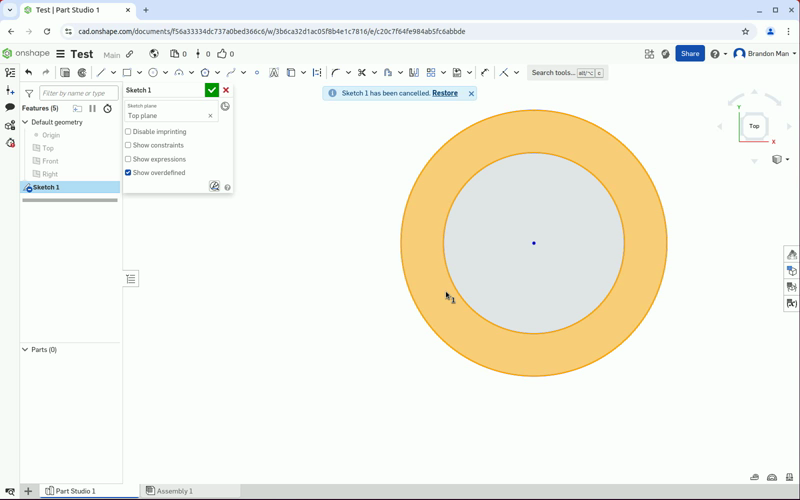
scroll(-6)
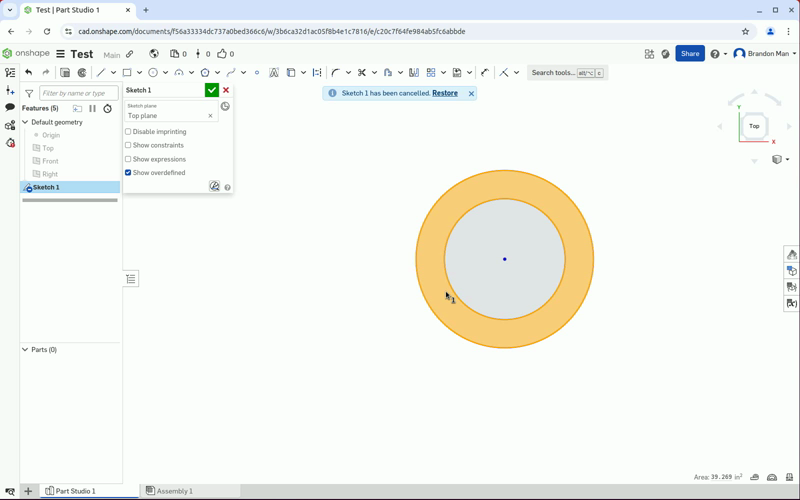
scroll(-6)
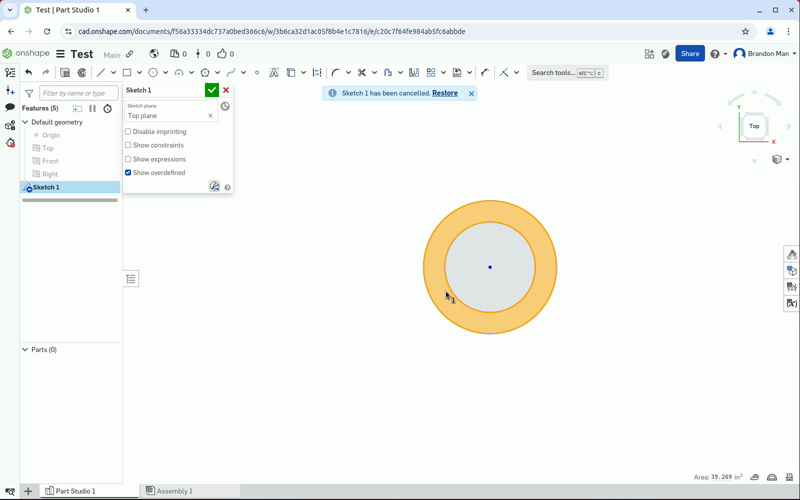
scroll(-6)
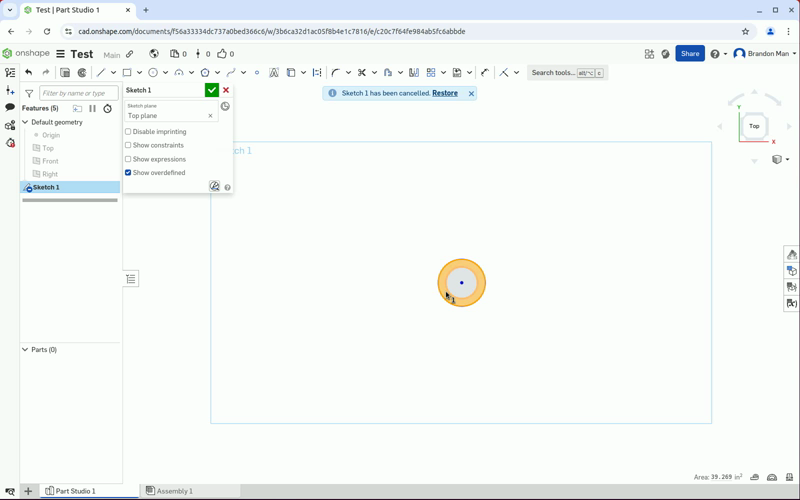
mouse_move(73, 352)
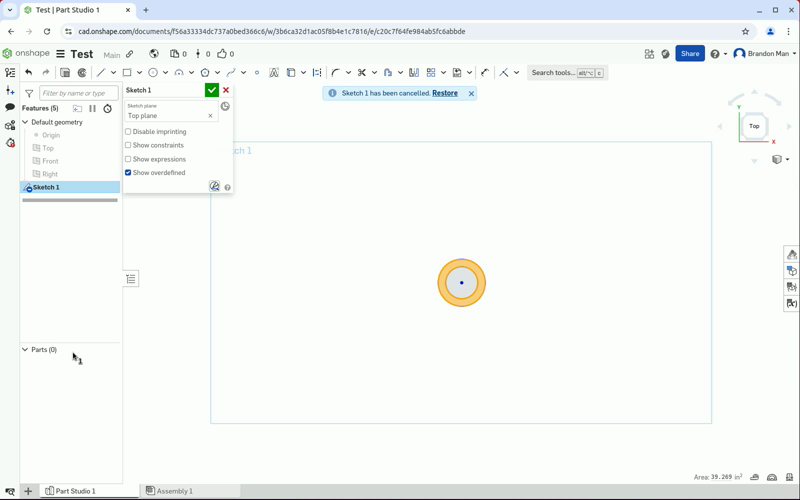
key(shift+y)
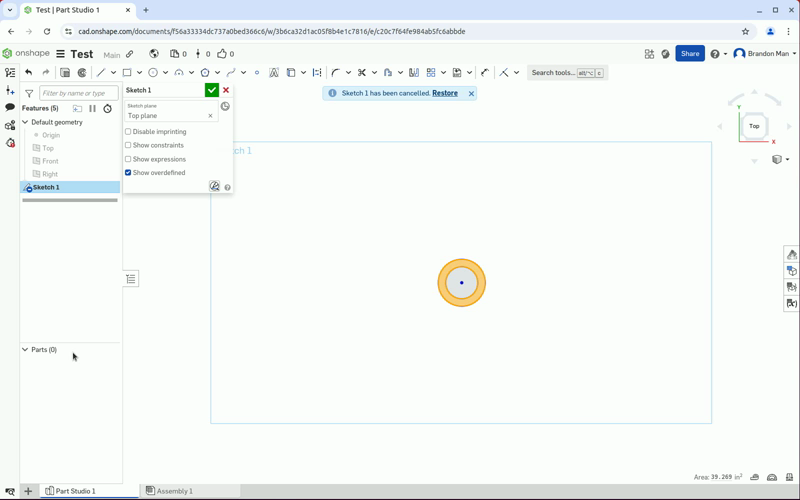
key(shift+e)
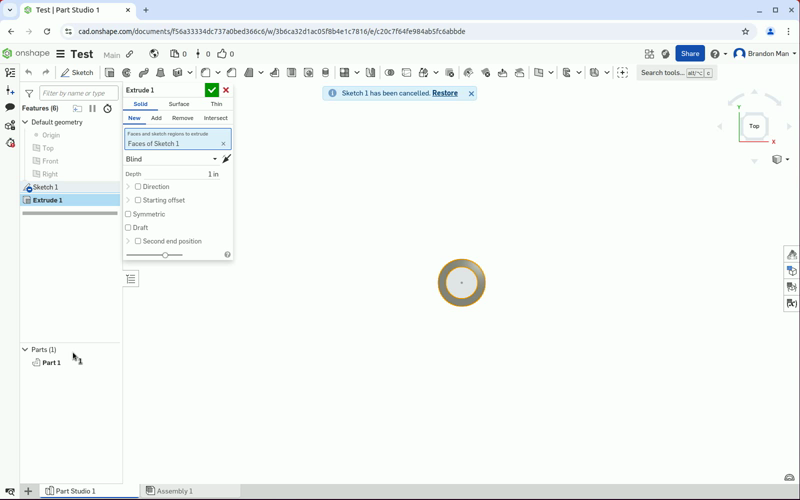
mouse_move(143, 106)
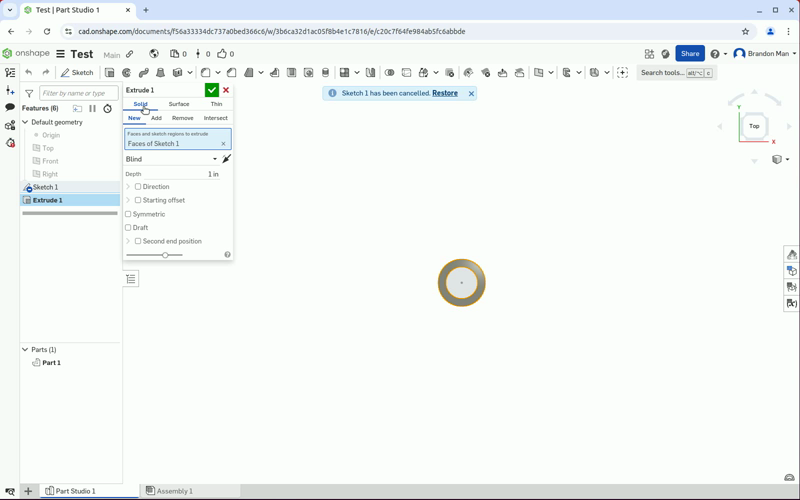
click(143, 106)
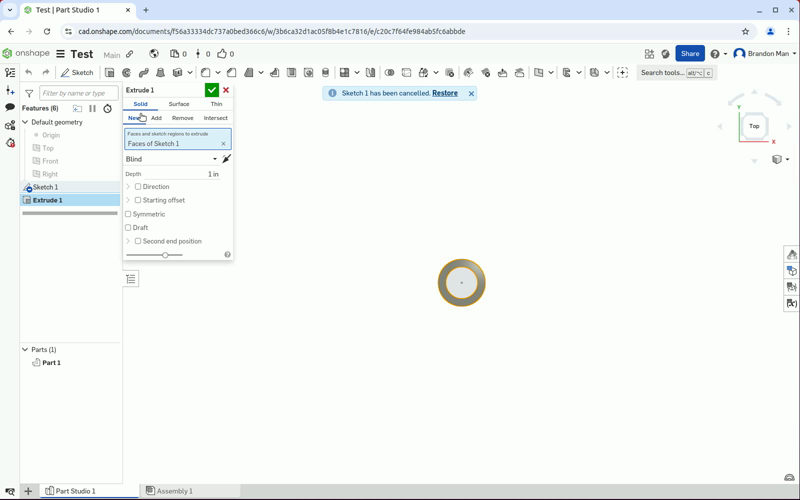
mouse_move(137, 120)
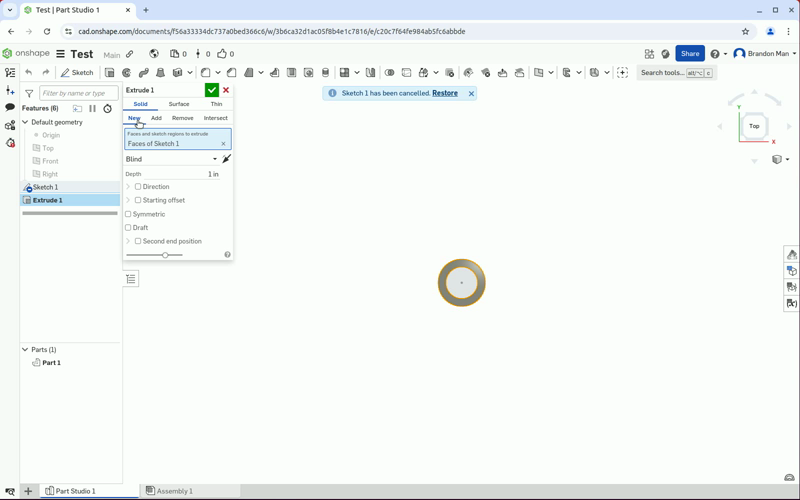
click(137, 120)
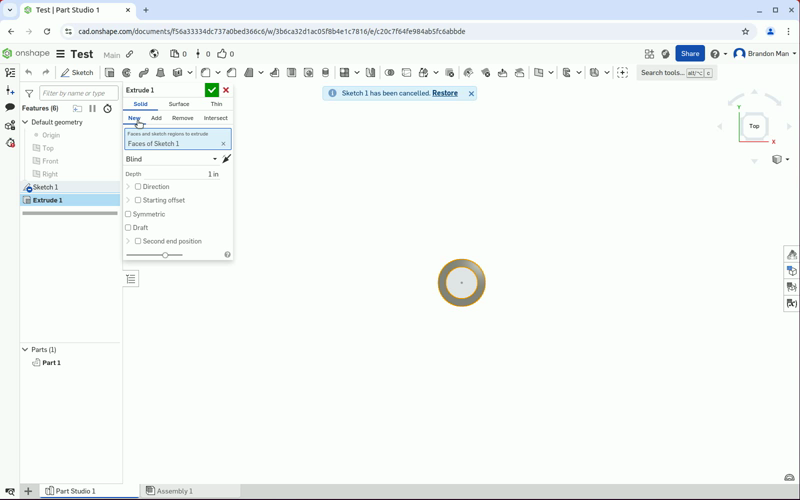
key(tab, 4)
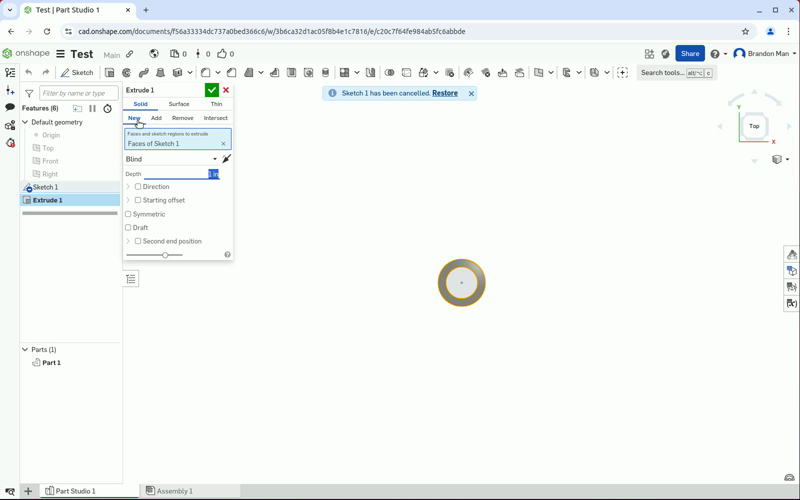
text(6.258)
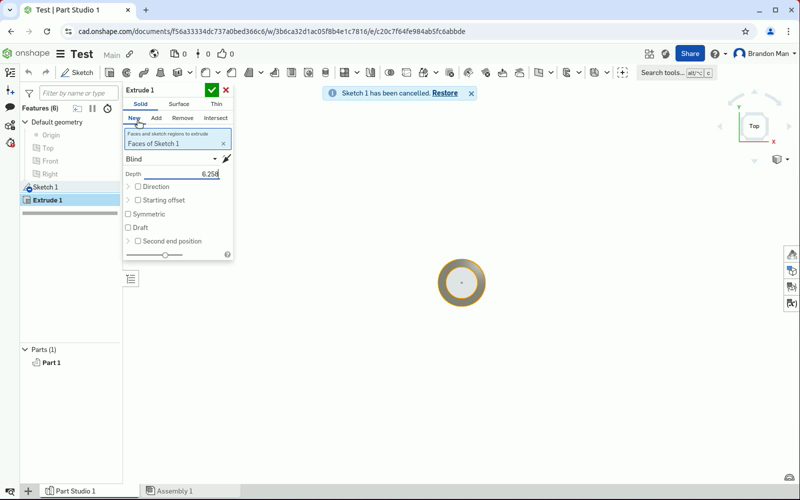
key(tab, 3)
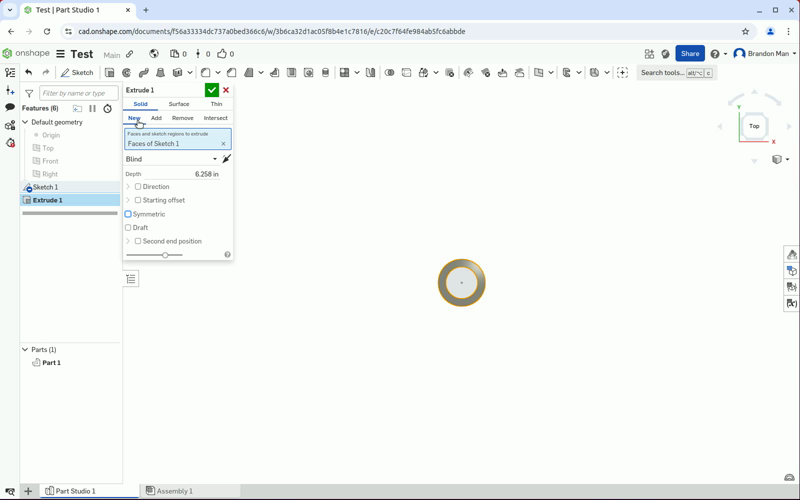
key(space)
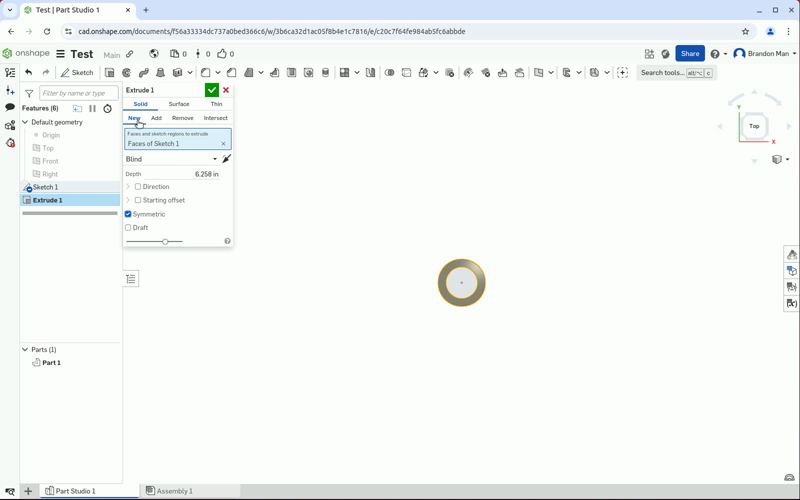
key(enter)
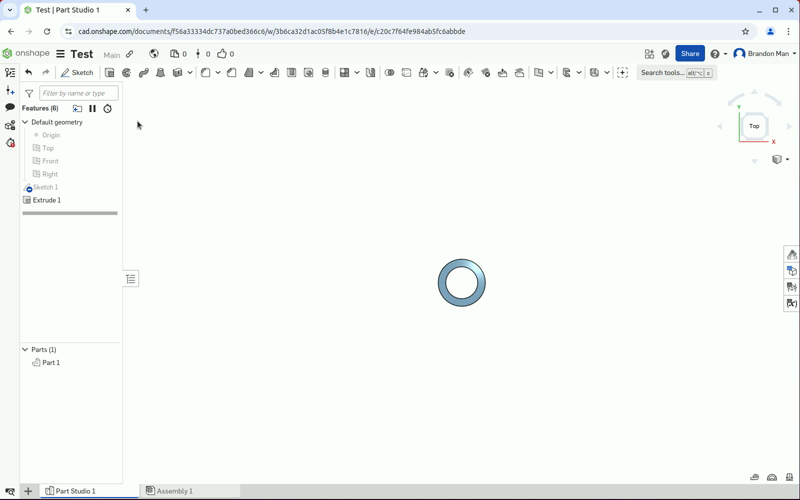
key(shift+h)
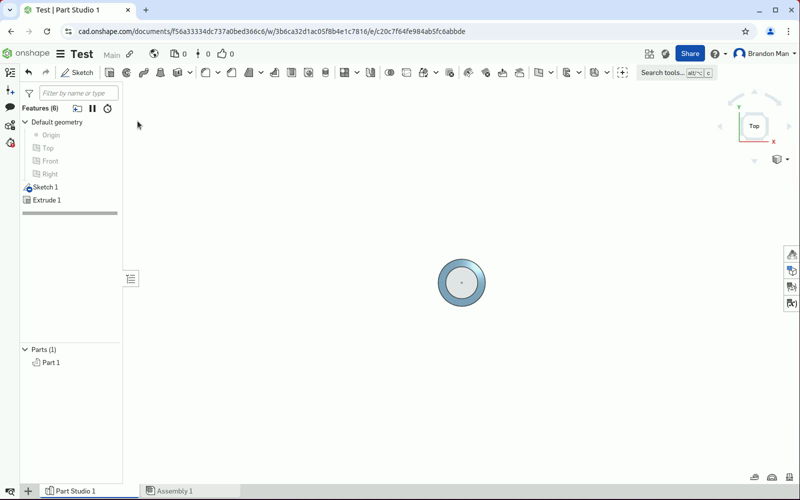
key(shift+h)
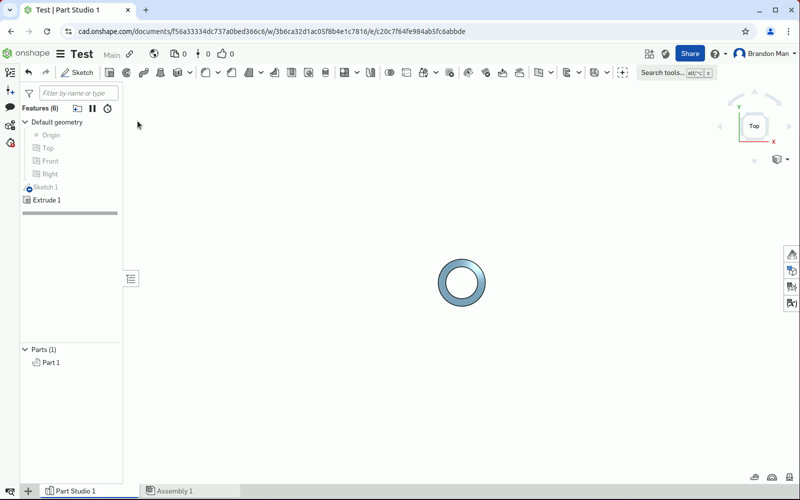
mouse_move(73, 189)
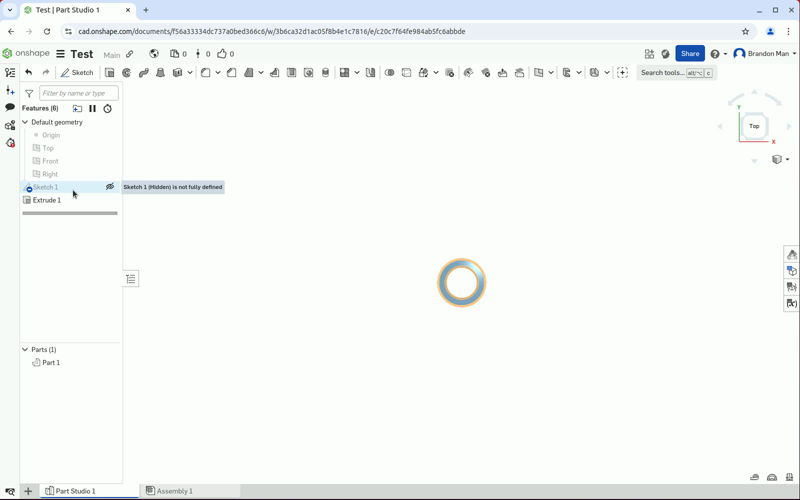
click(73, 189)
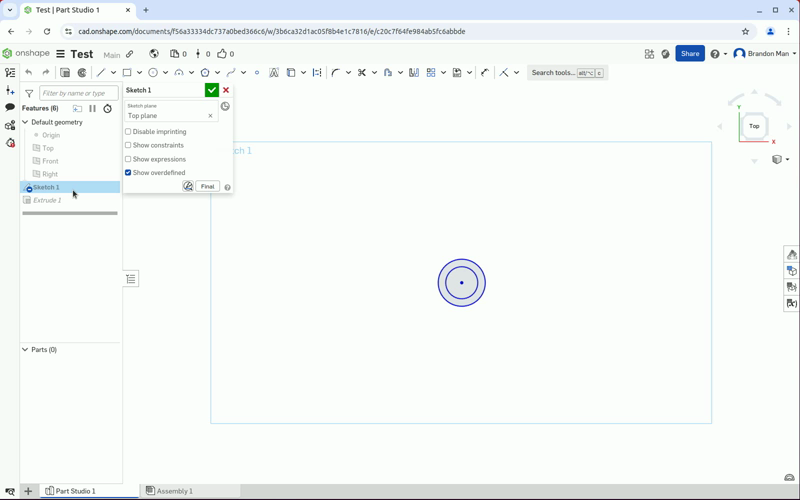
mouse_move(229, 92)
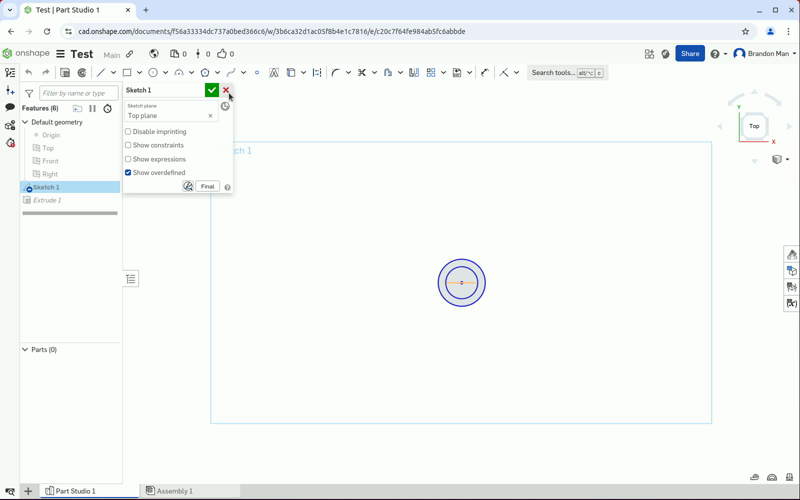
click(229, 92)
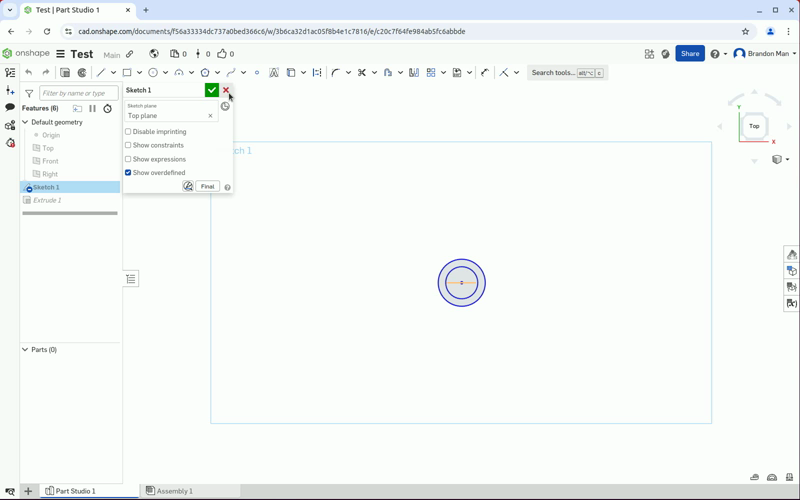
key(shift+s)
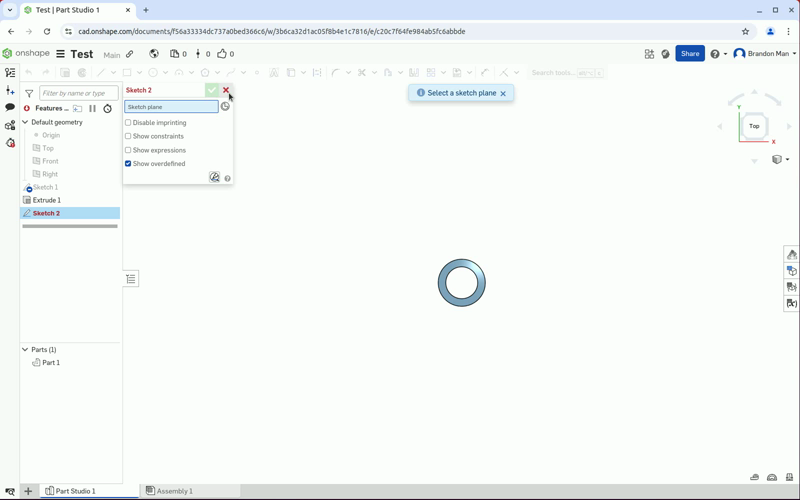
mouse_move(73, 150)
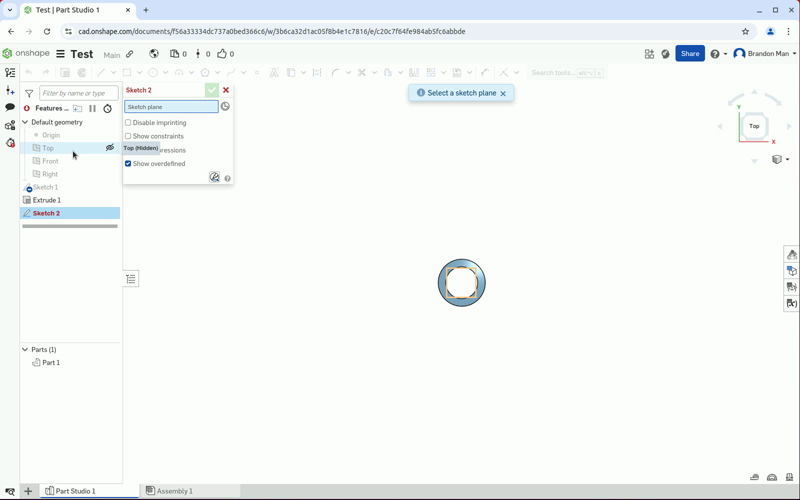
click(73, 150)
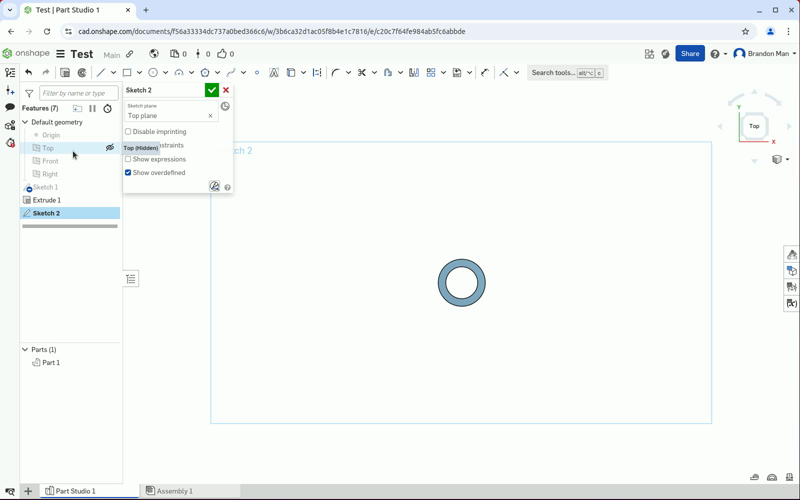
mouse_move(73, 352)
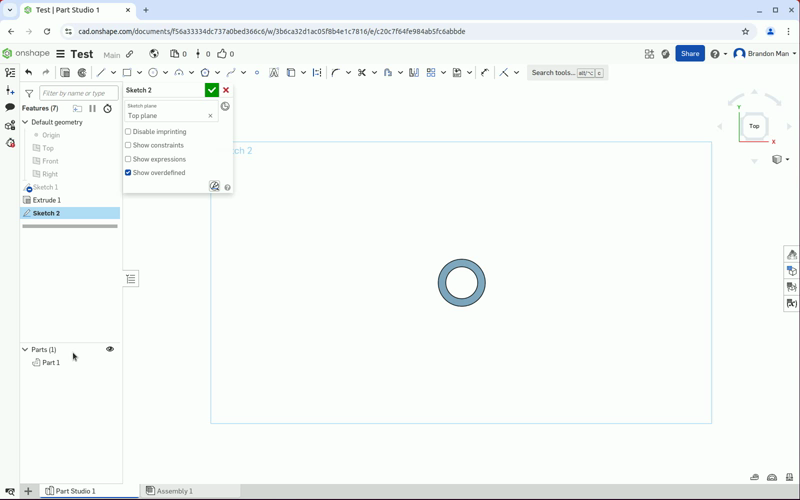
key(y)
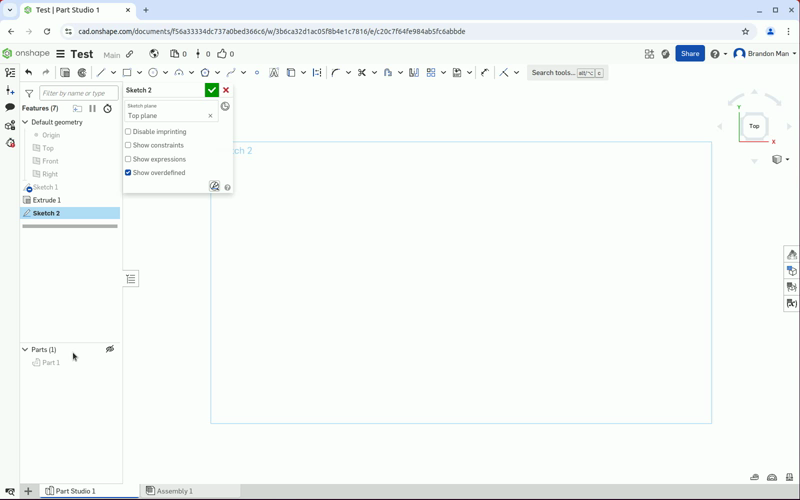
key(a)
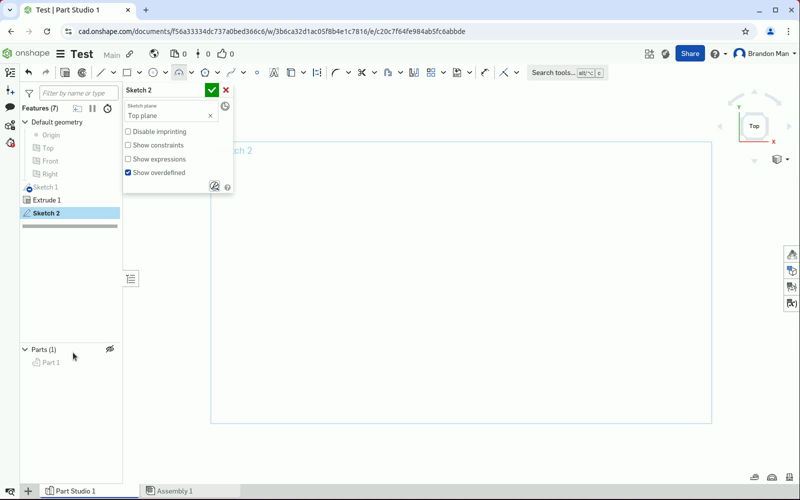
key_down(shift)
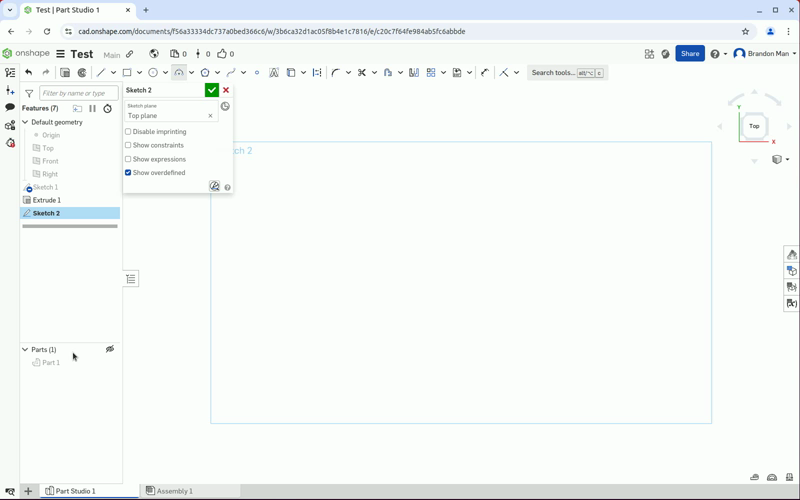
mouse_move(433, 282)
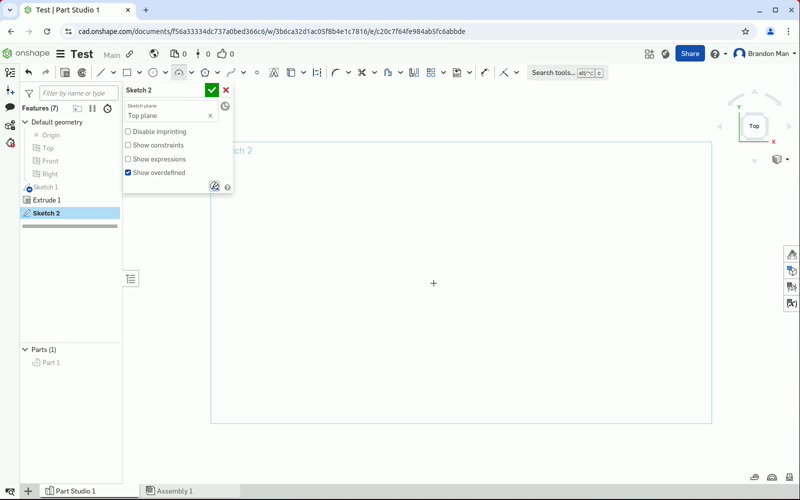
click(433, 282)
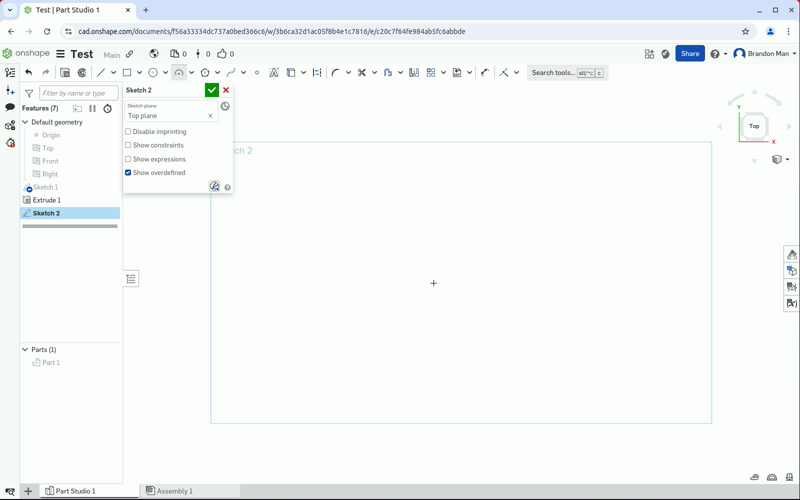
key_up(shift)
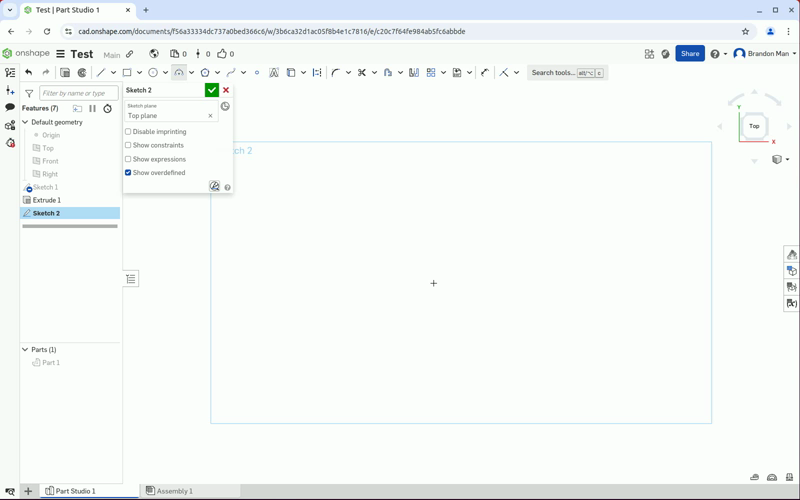
key_down(shift)
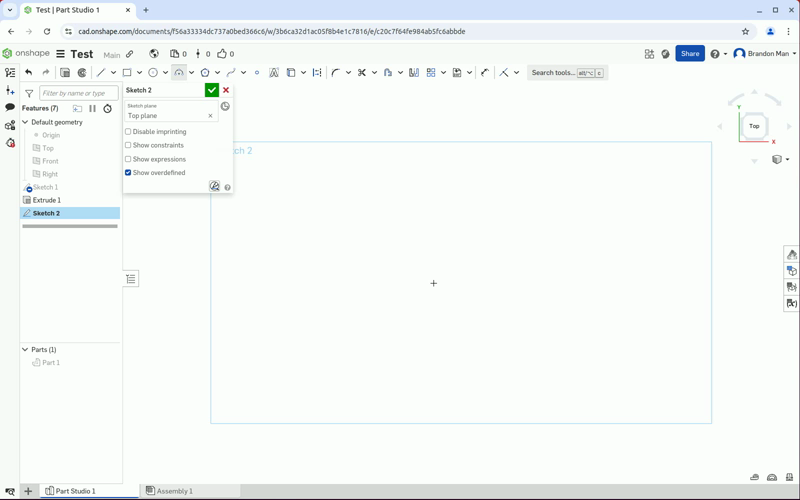
mouse_move(489, 282)
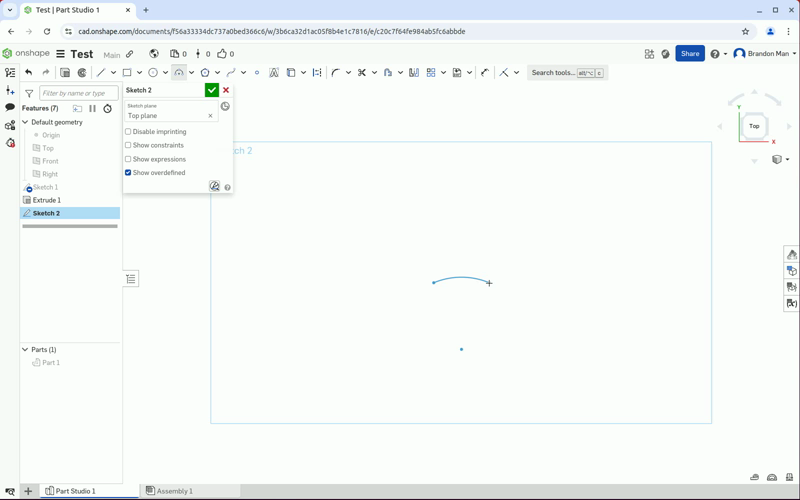
click(489, 282)
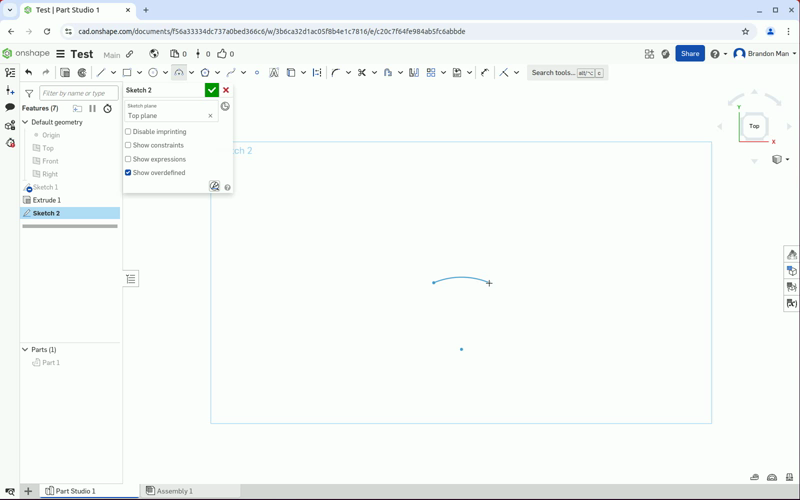
mouse_move(461, 310)
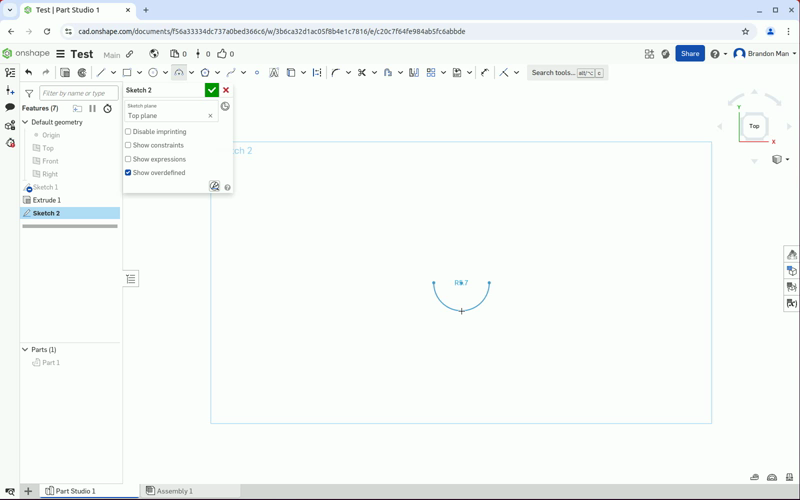
click(461, 310)
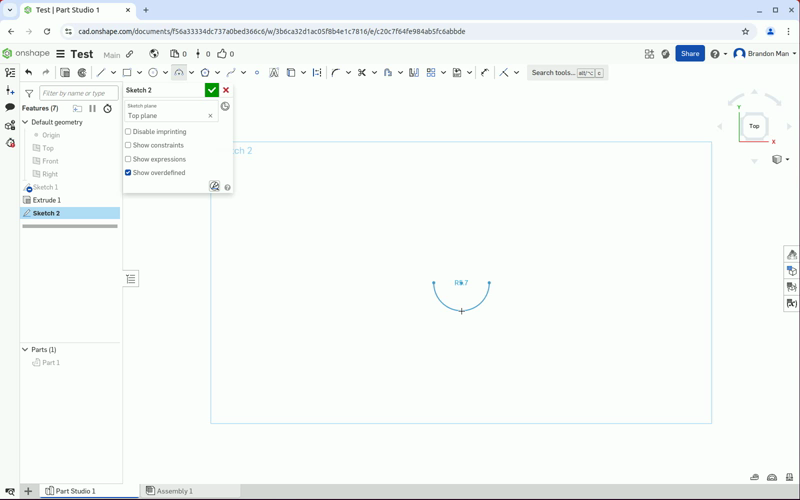
key_up(shift)
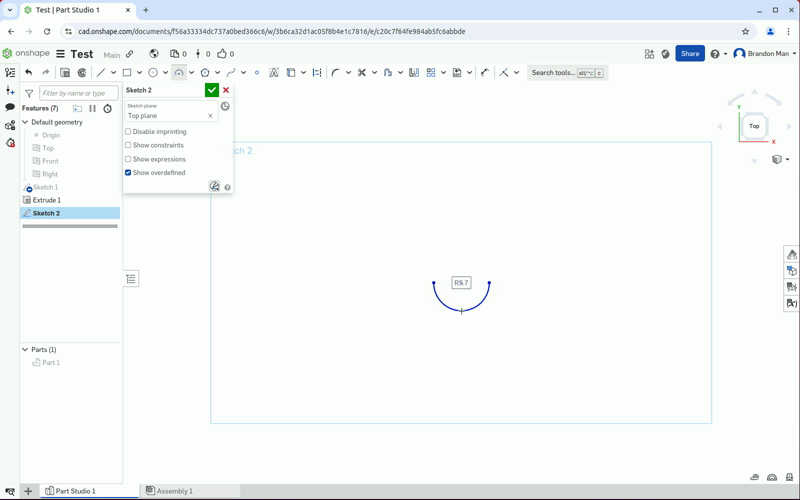
key(esc)
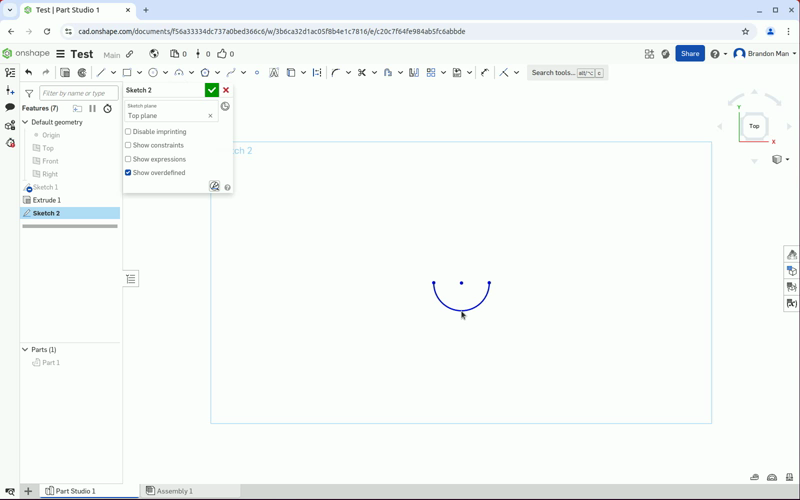
key(l)
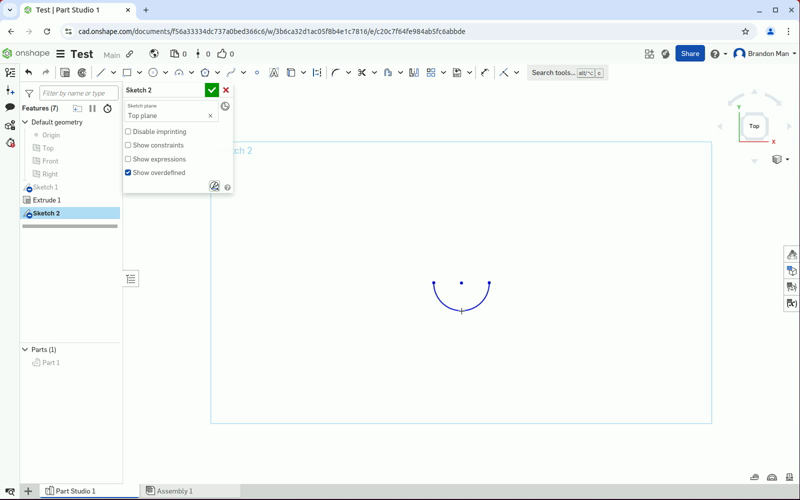
mouse_move(489, 282)
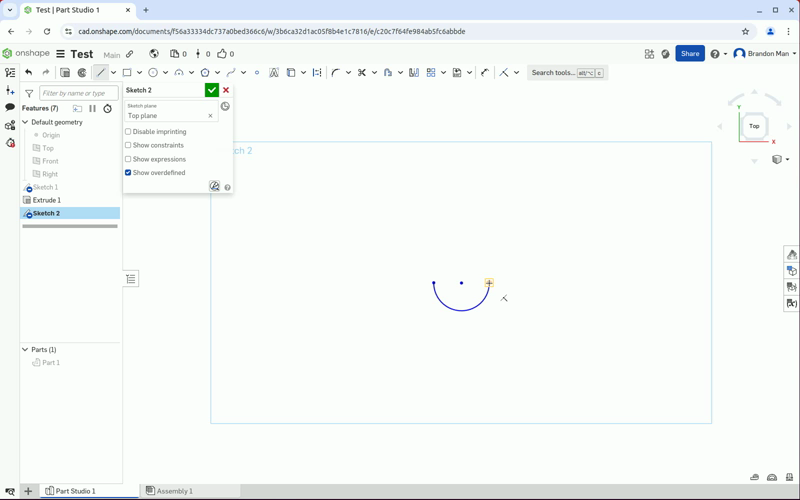
click(489, 282)
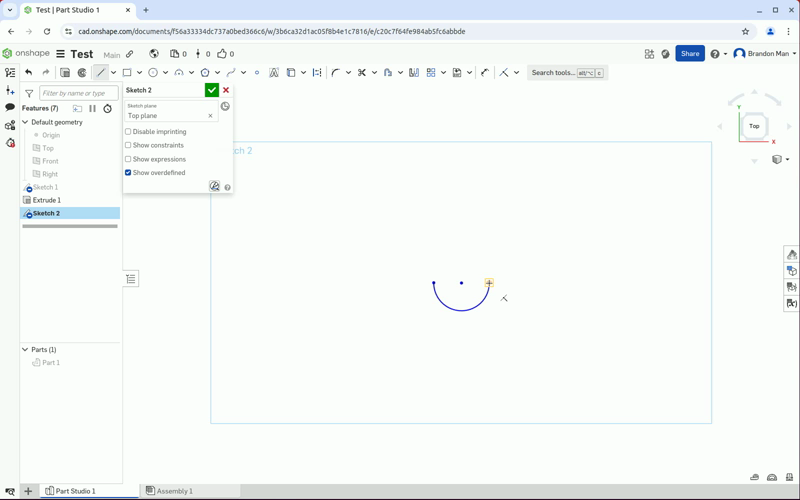
key_down(shift)
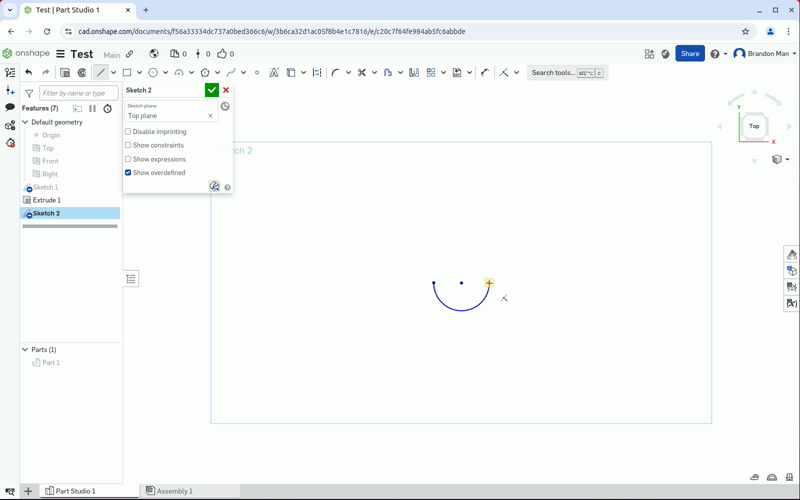
mouse_move(489, 221)
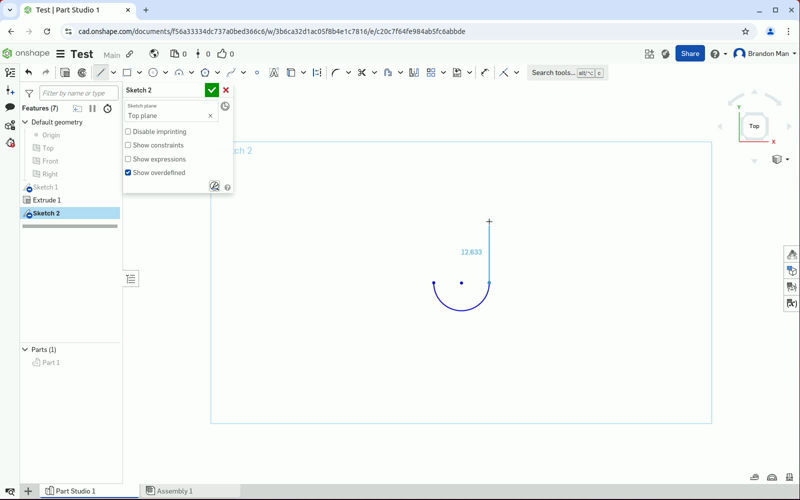
click(489, 221)
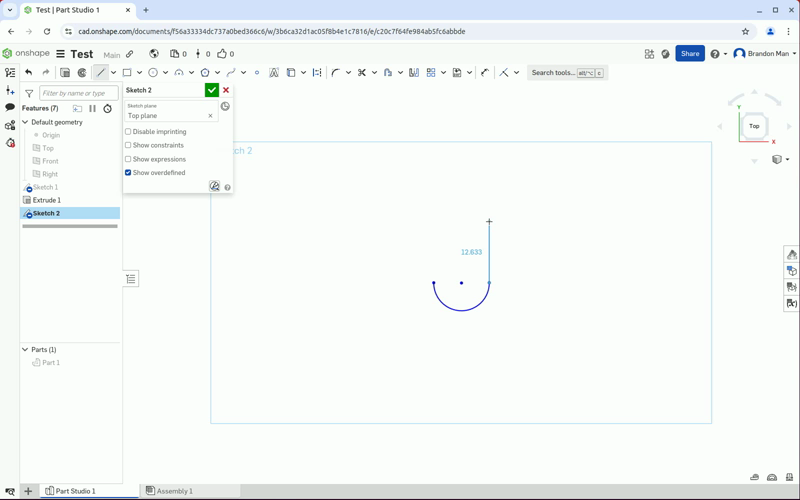
key_up(shift)
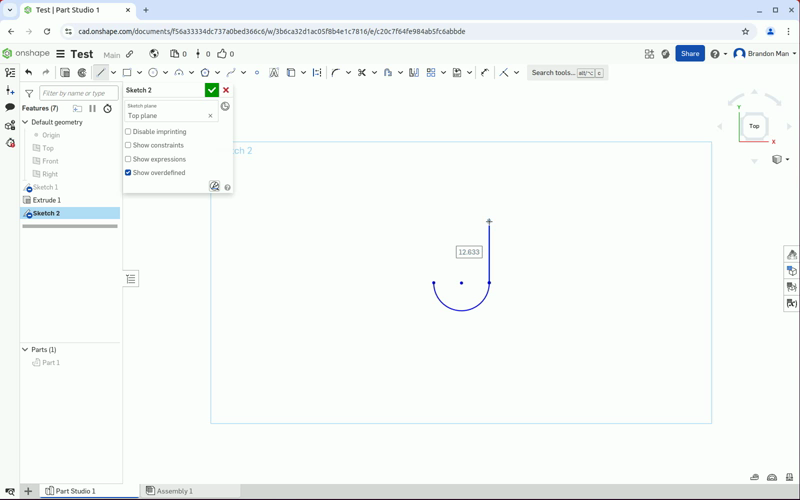
key_down(shift)
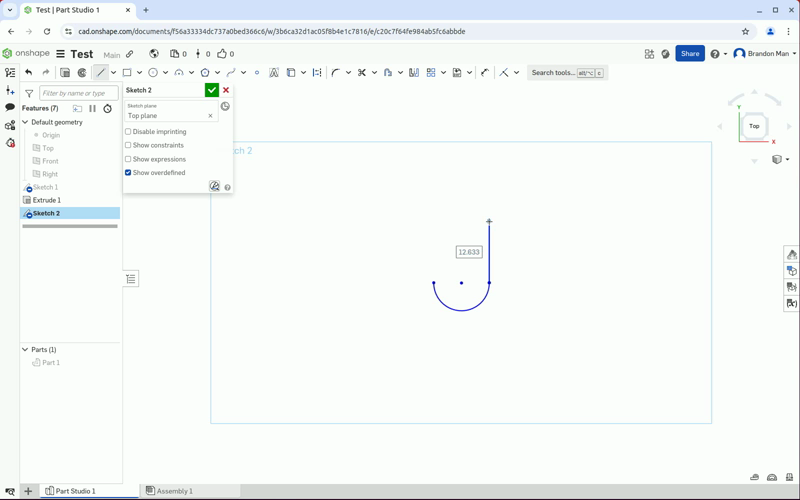
mouse_move(519, 221)
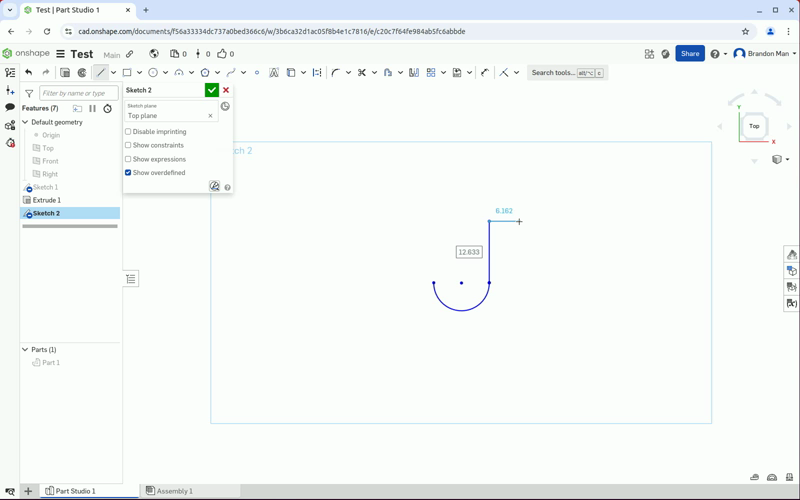
mouse_move(433, 221)
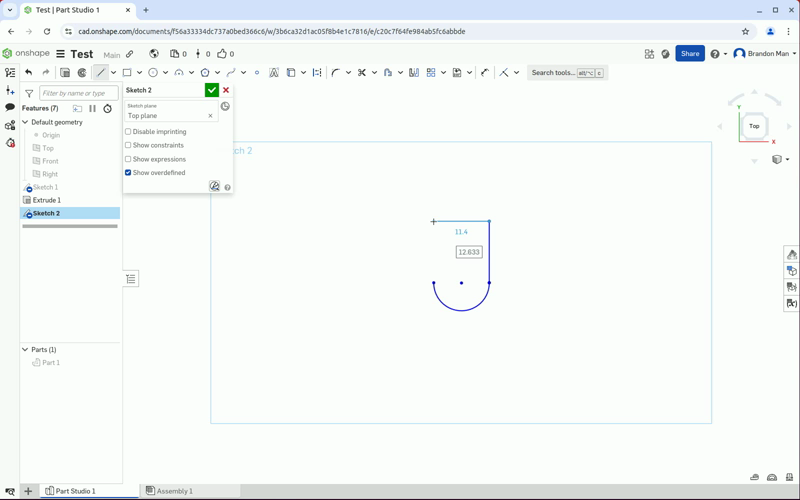
click(433, 221)
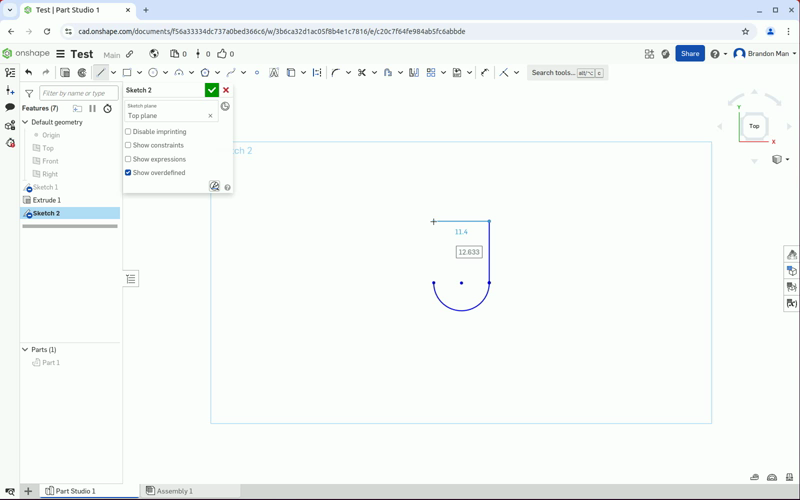
key_up(shift)
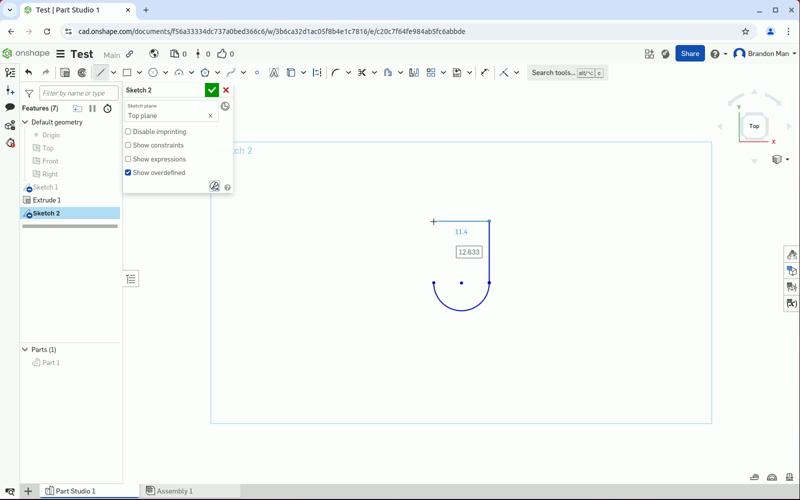
key_down(shift)
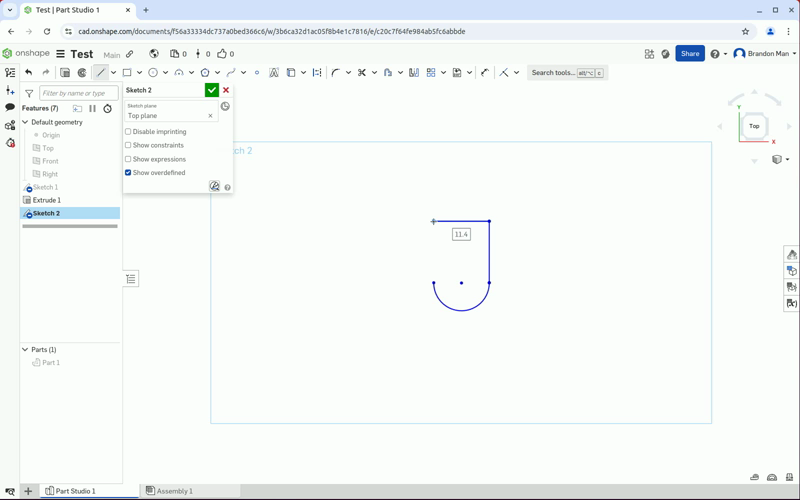
mouse_move(433, 282)
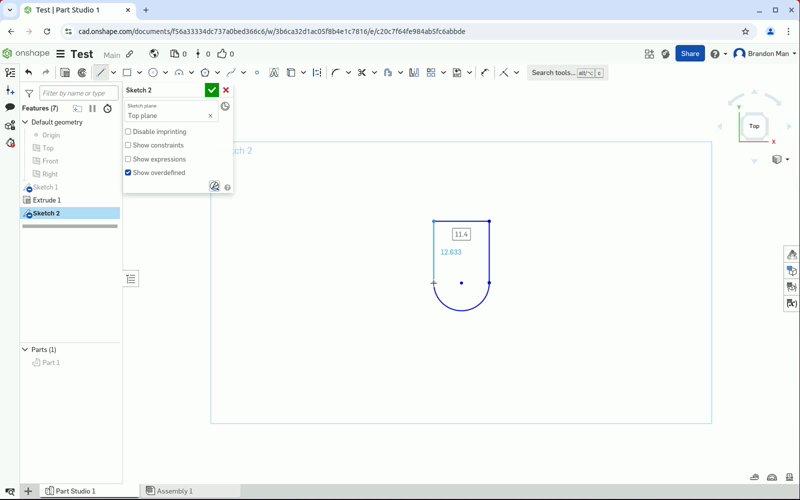
key_up(shift)
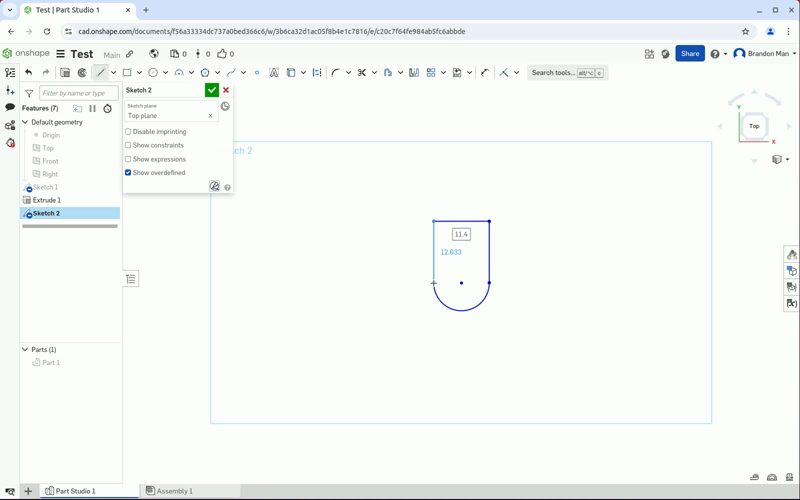
click(433, 282)
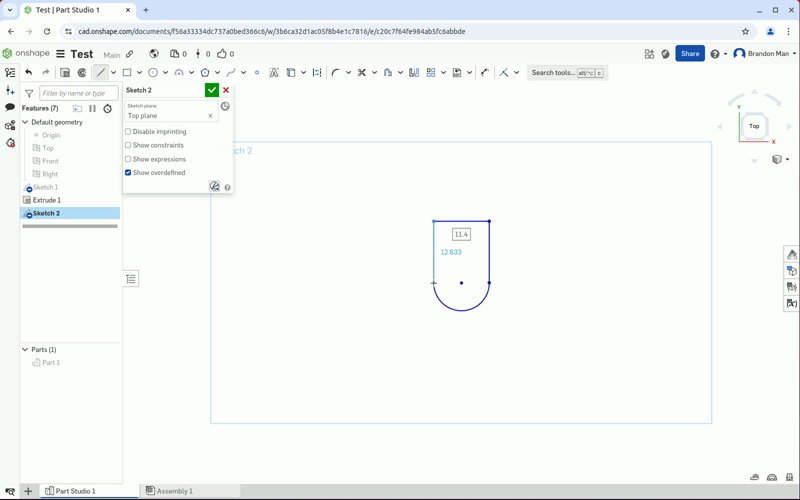
key(esc)
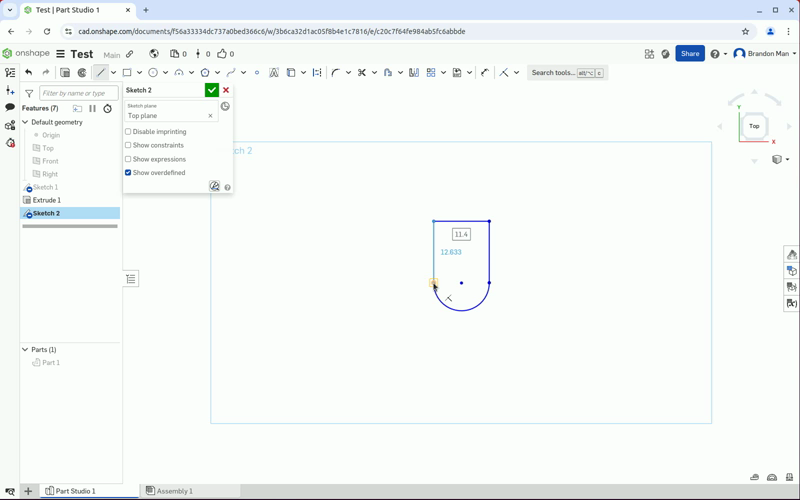
key(c)
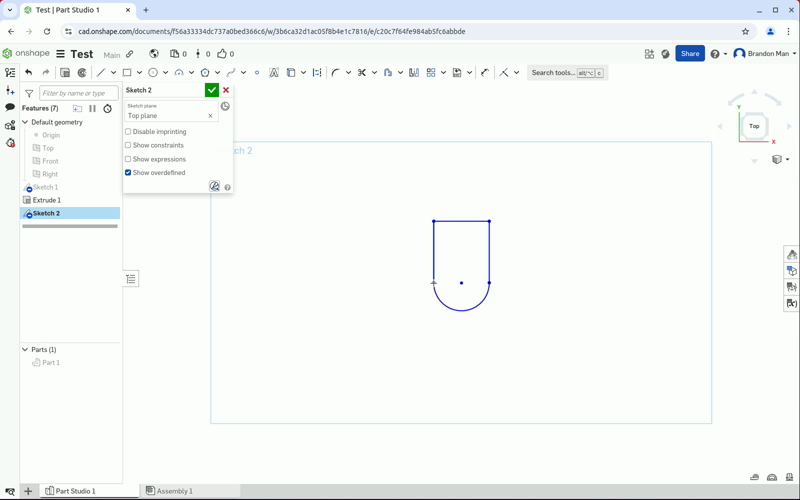
key_down(shift)
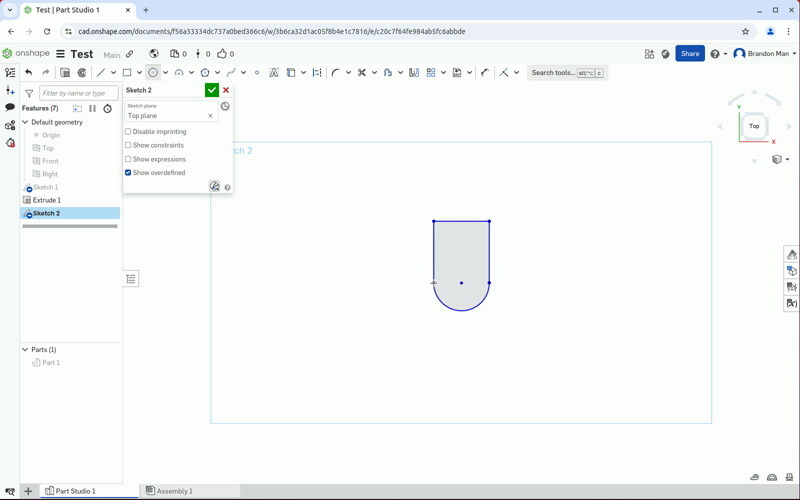
mouse_move(461, 282)
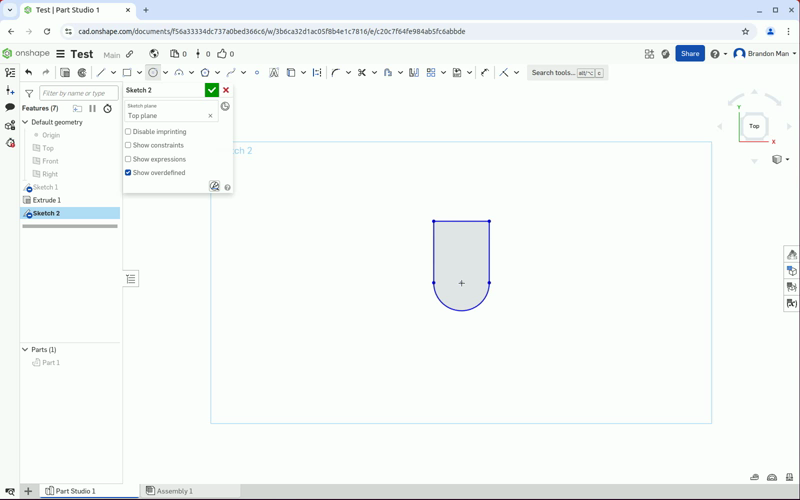
click(461, 282)
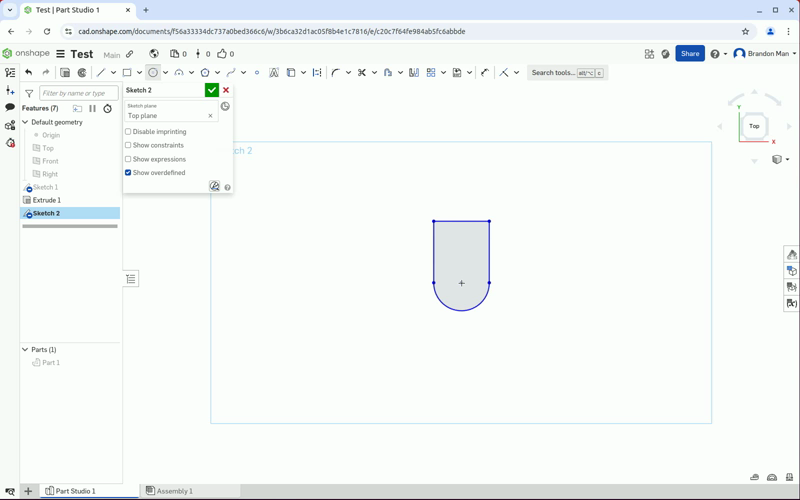
key_up(shift)
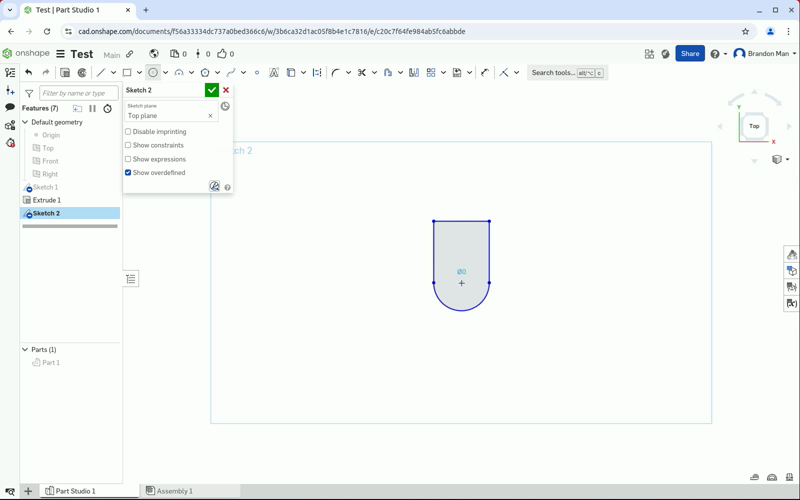
mouse_move(485, 282)
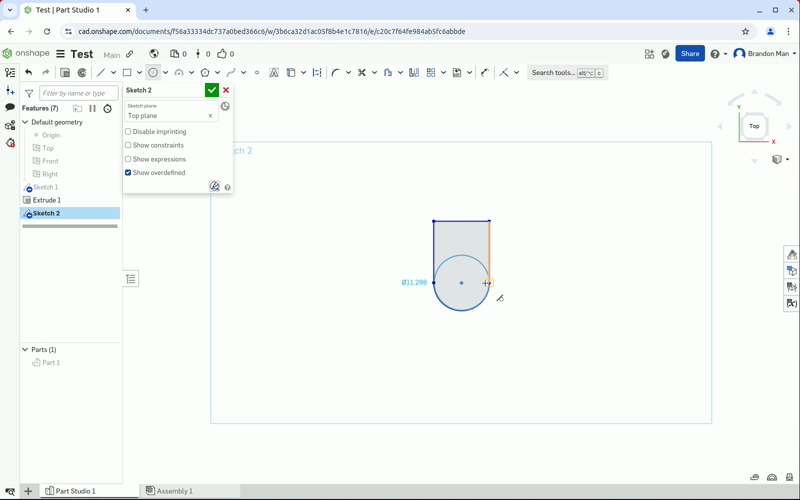
scroll(6)
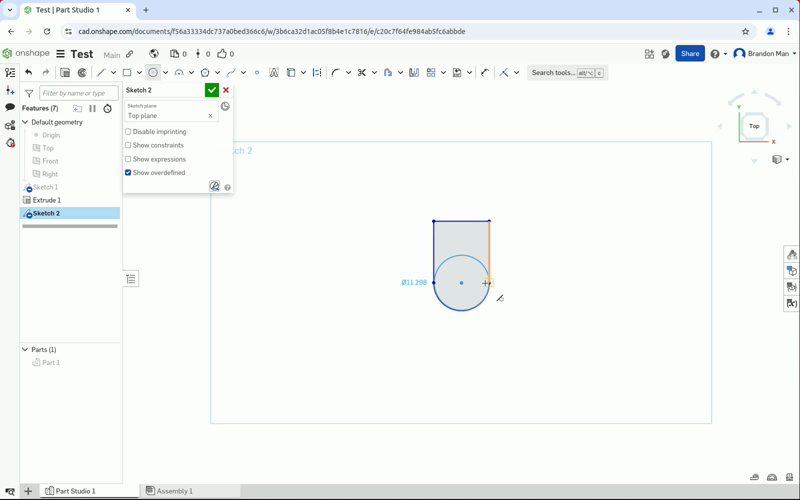
scroll(6)
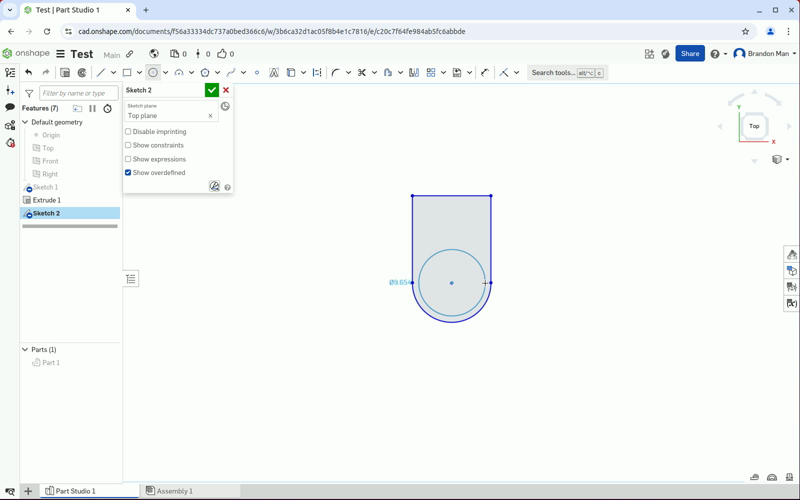
scroll(6)
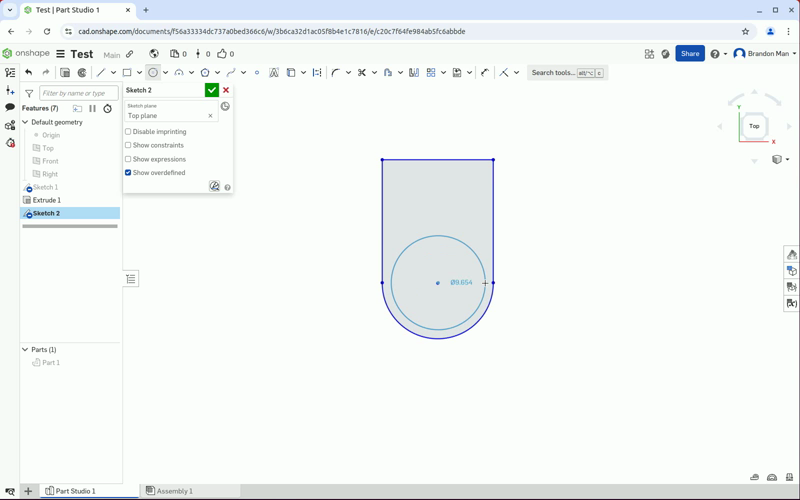
scroll(6)
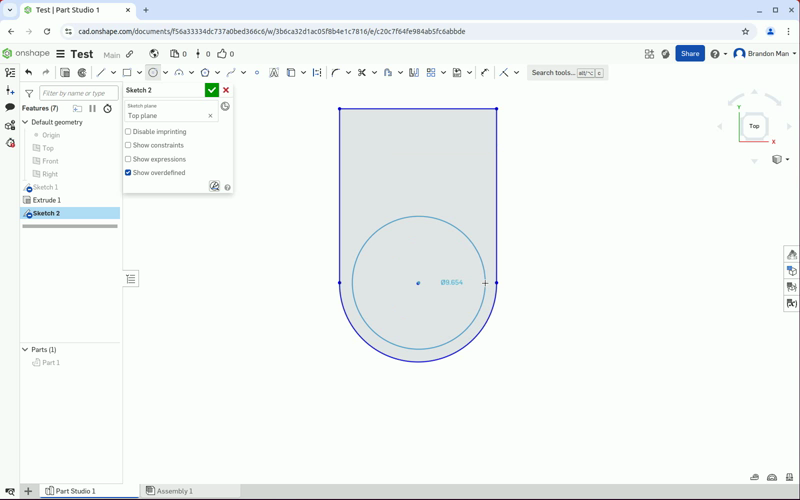
scroll(6)
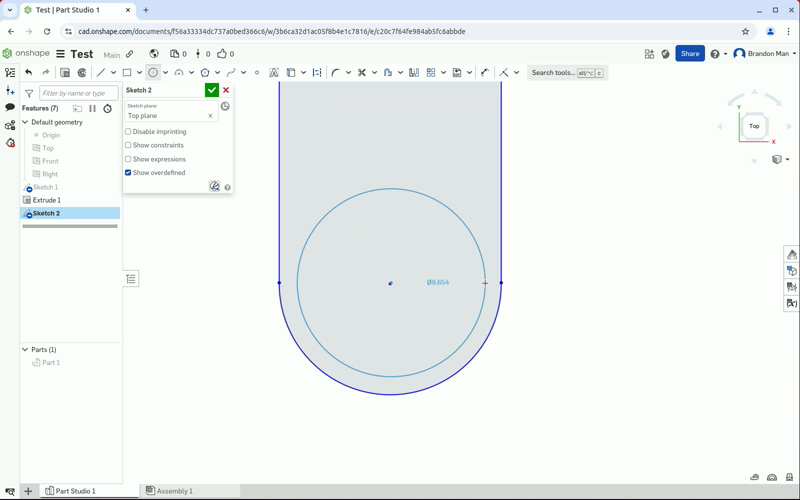
scroll(6)
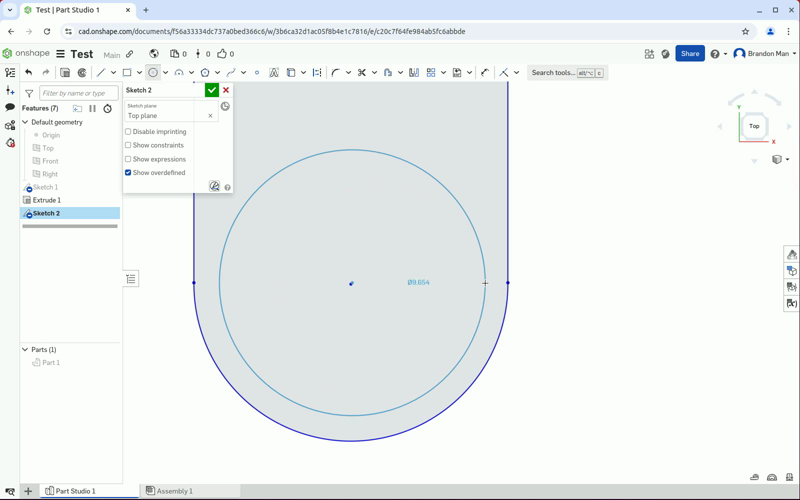
scroll(6)
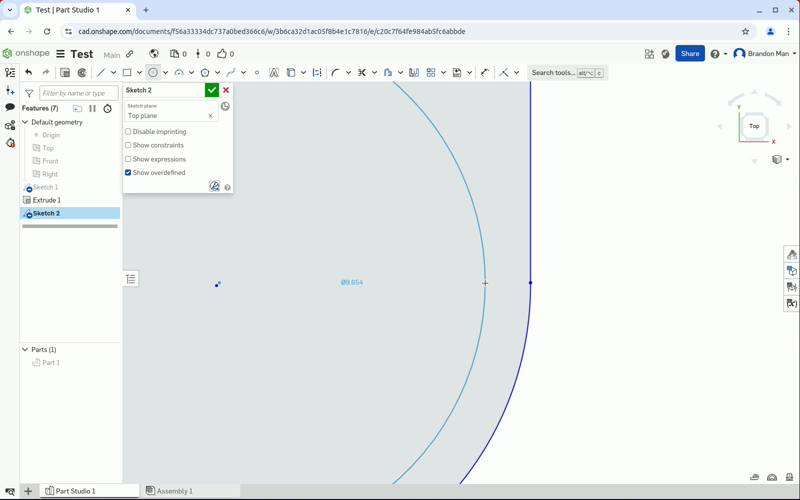
click(485, 282)
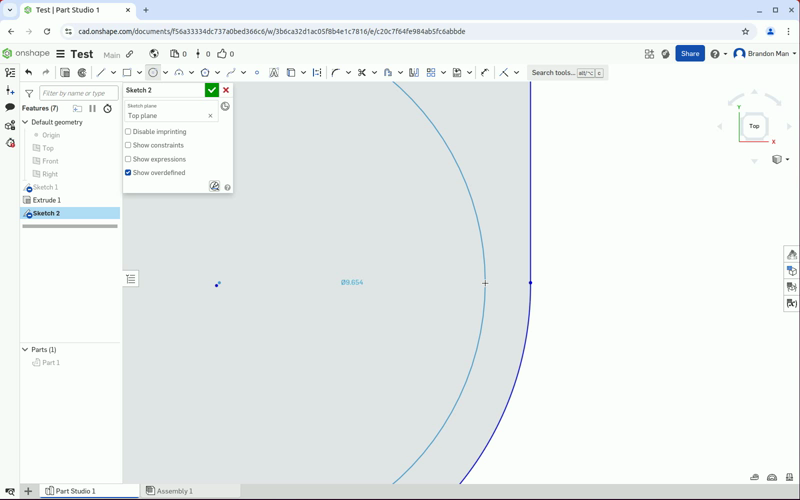
scroll(-6)
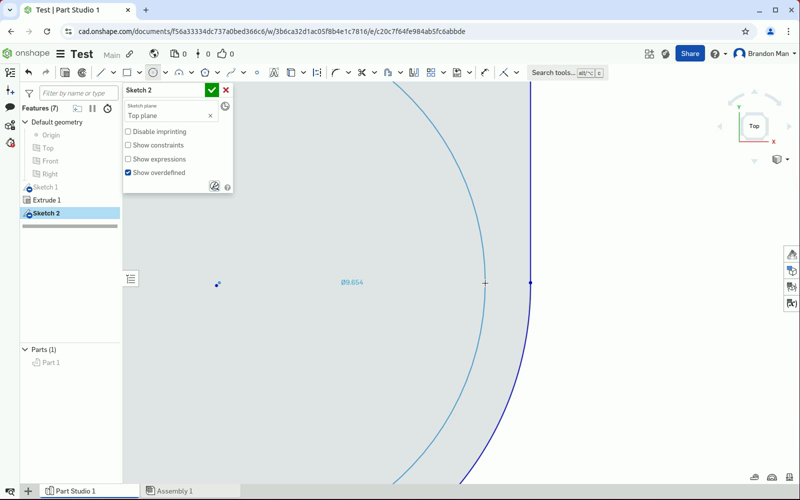
scroll(-6)
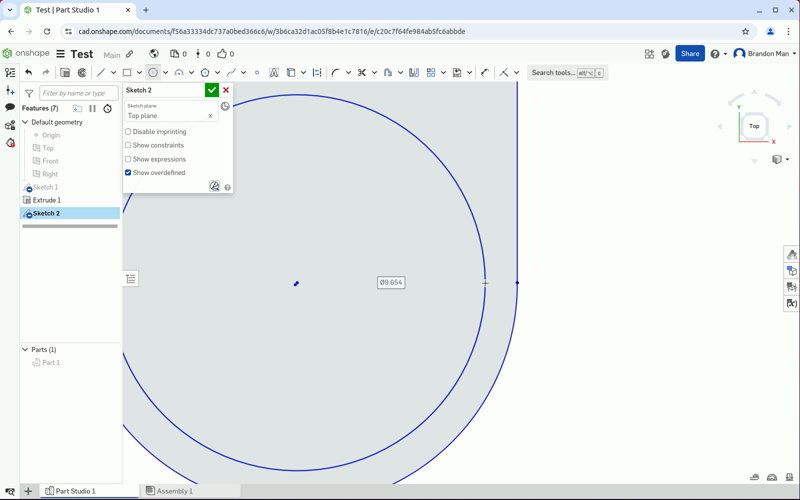
scroll(-6)
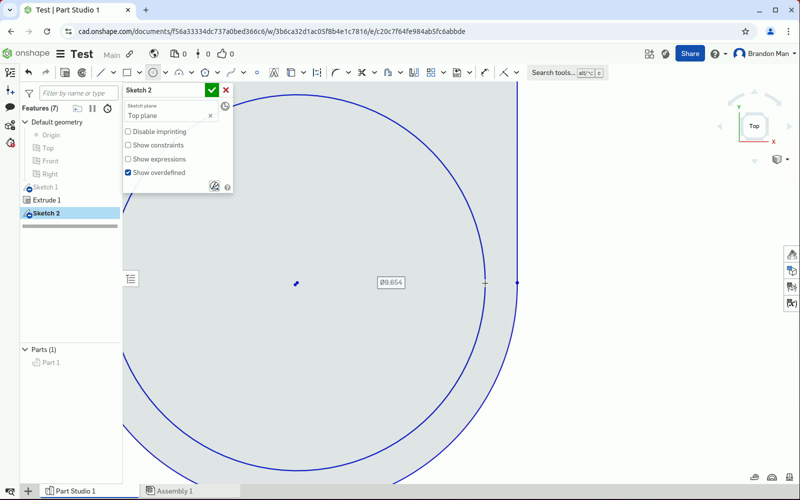
scroll(-6)
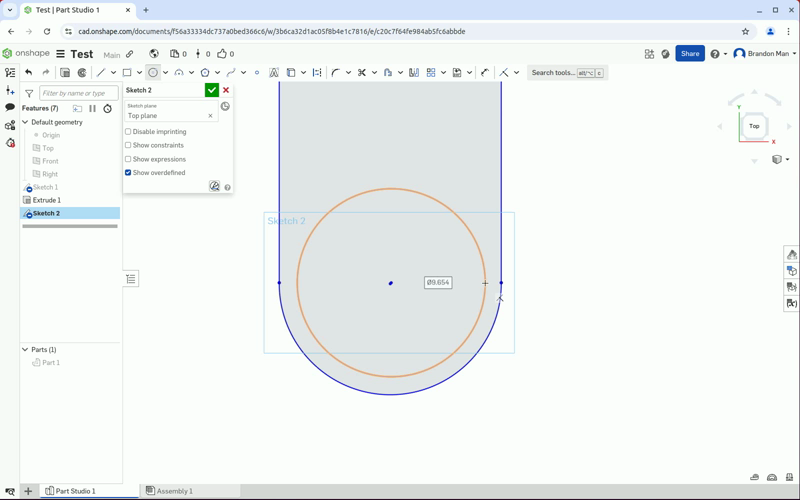
scroll(-6)
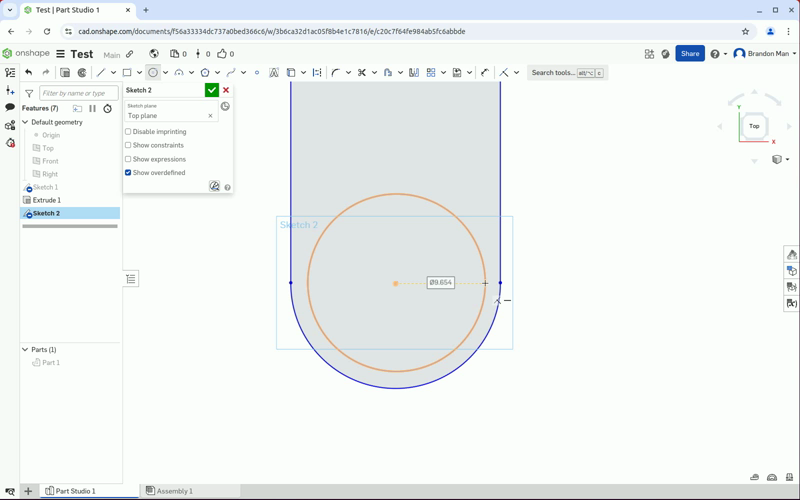
scroll(-6)
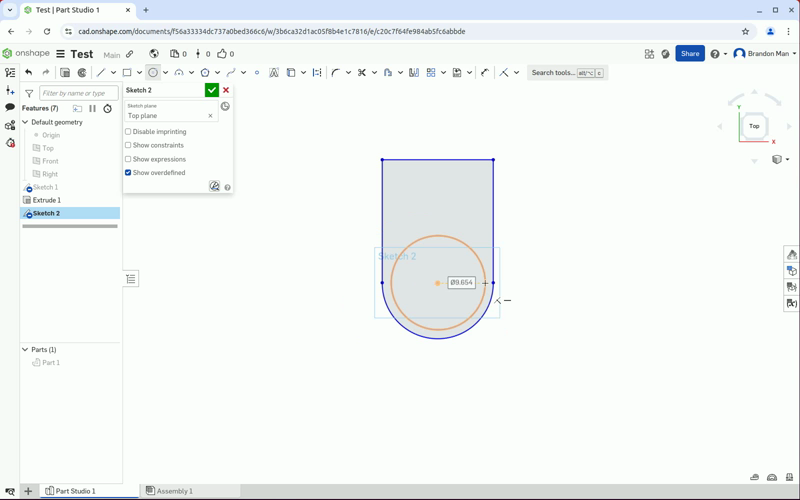
scroll(-6)
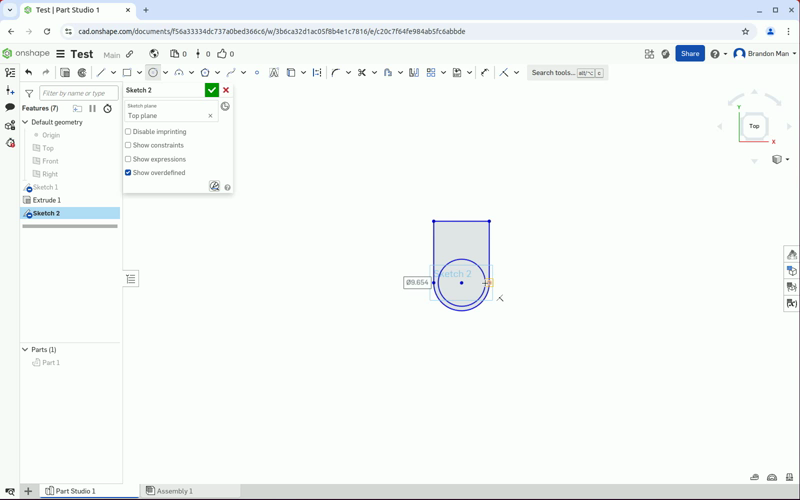
key(esc)
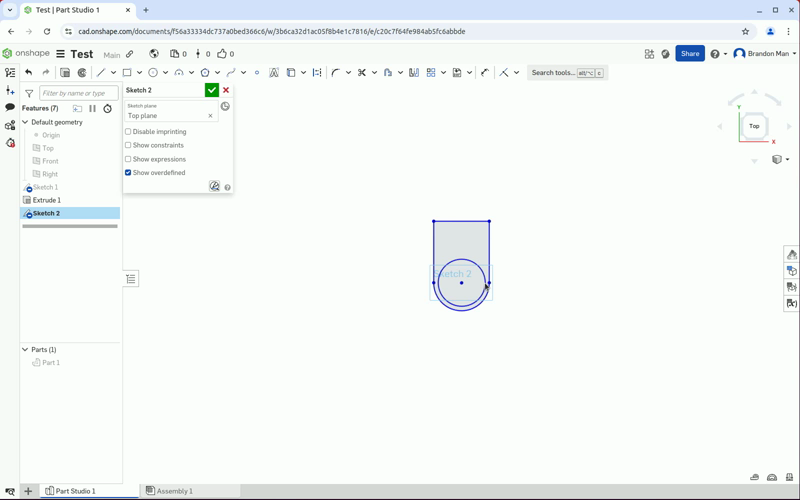
mouse_move(439, 246)
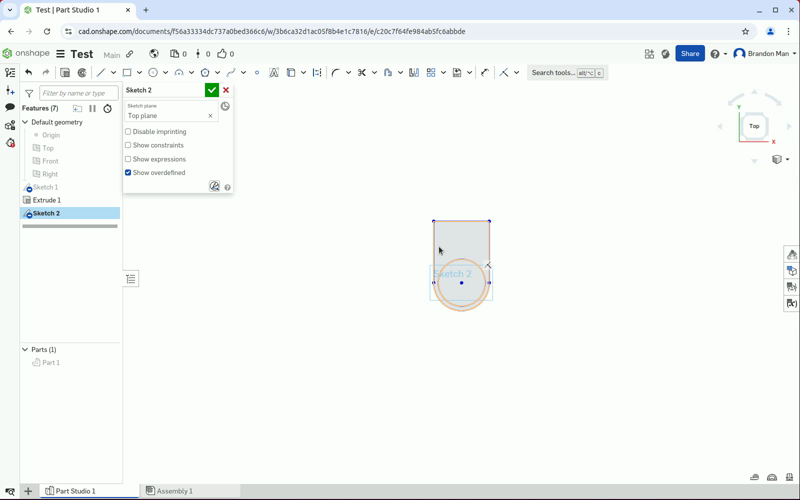
click(439, 246)
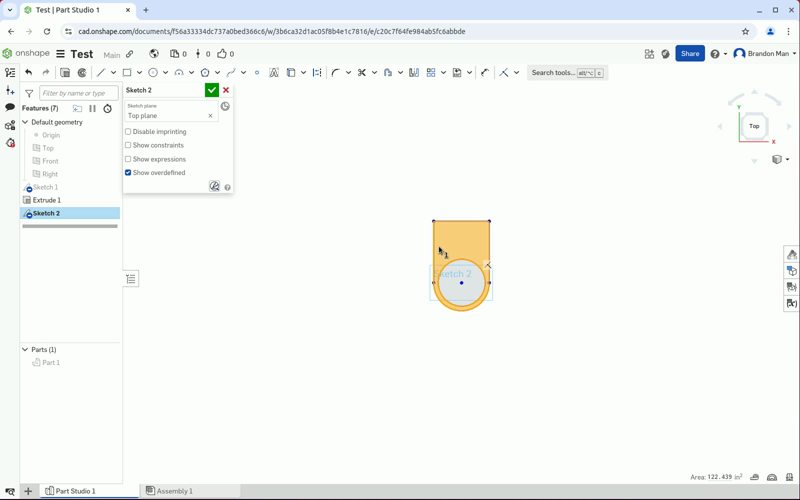
mouse_move(73, 352)
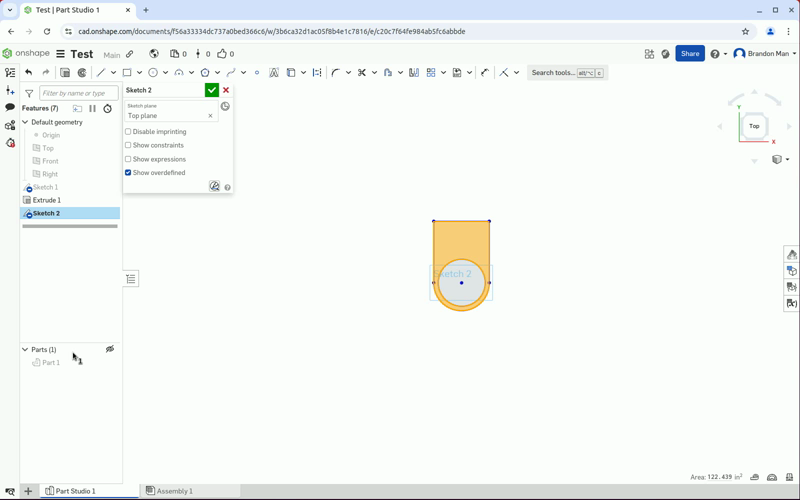
key(shift+y)
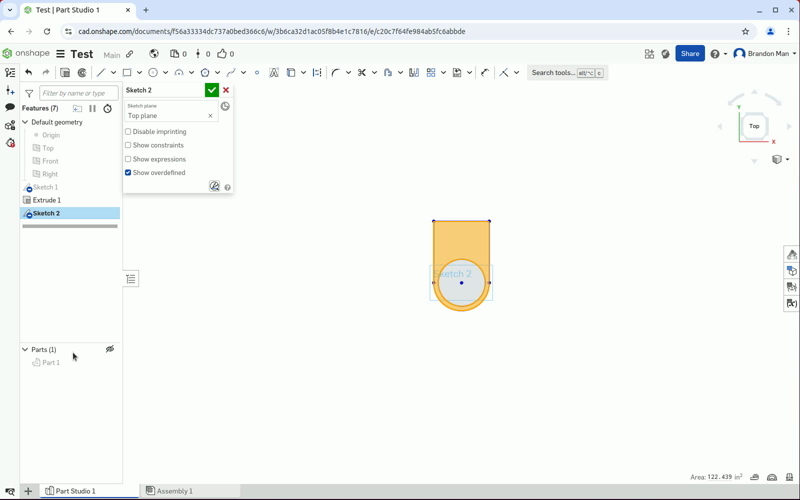
key(shift+e)
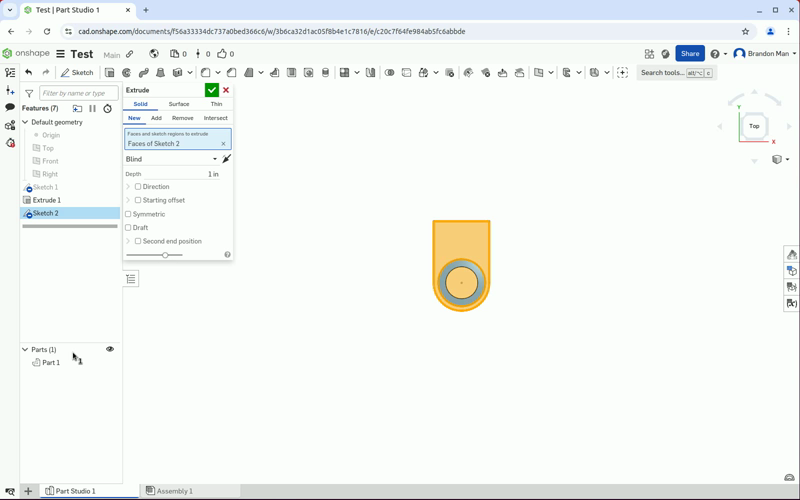
mouse_move(143, 106)
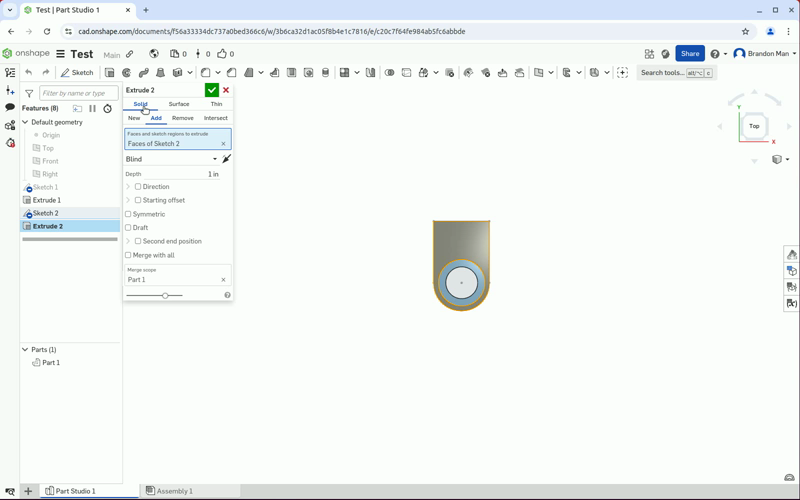
click(143, 106)
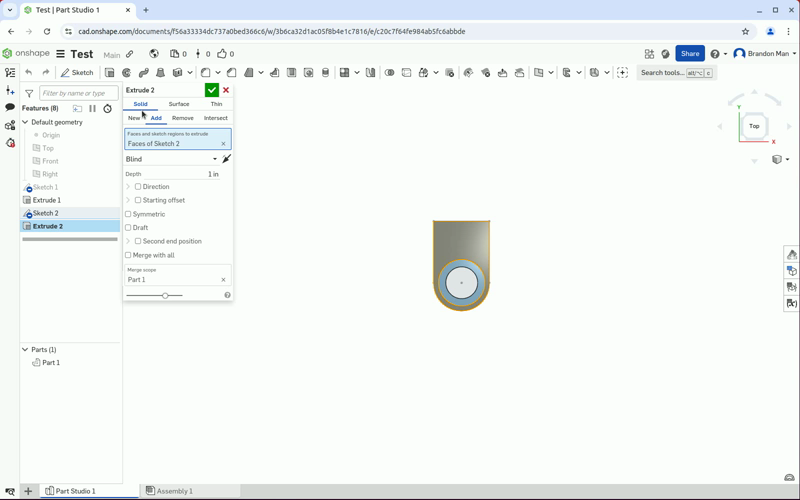
mouse_move(137, 120)
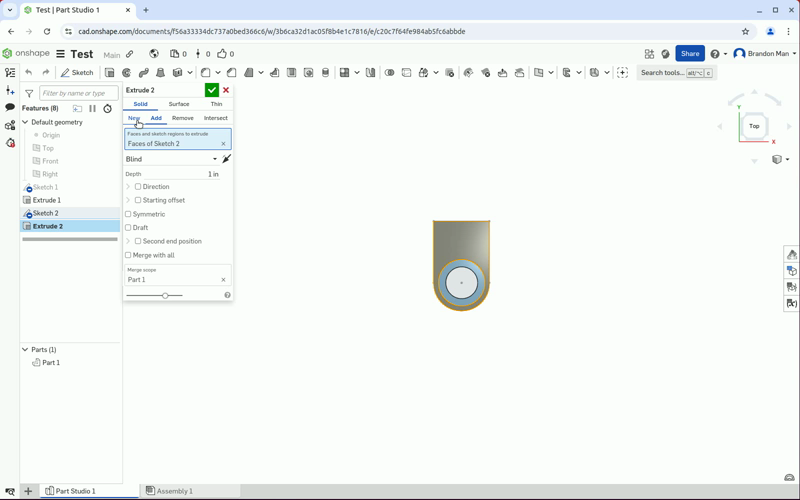
click(137, 120)
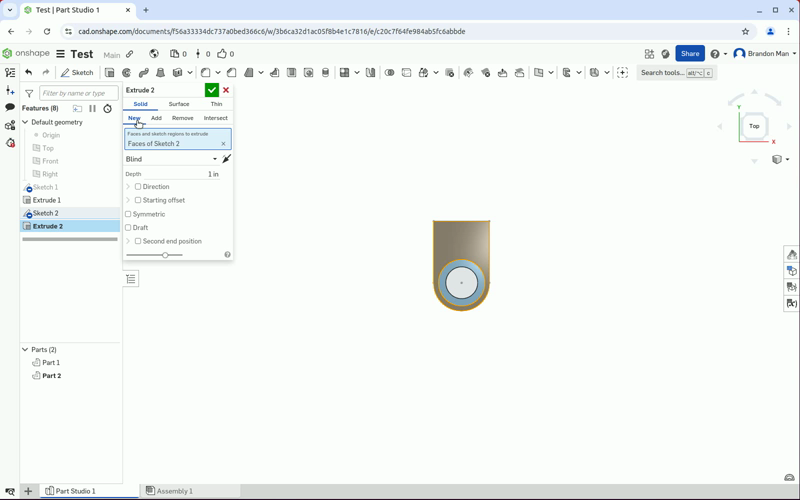
key(tab, 4)
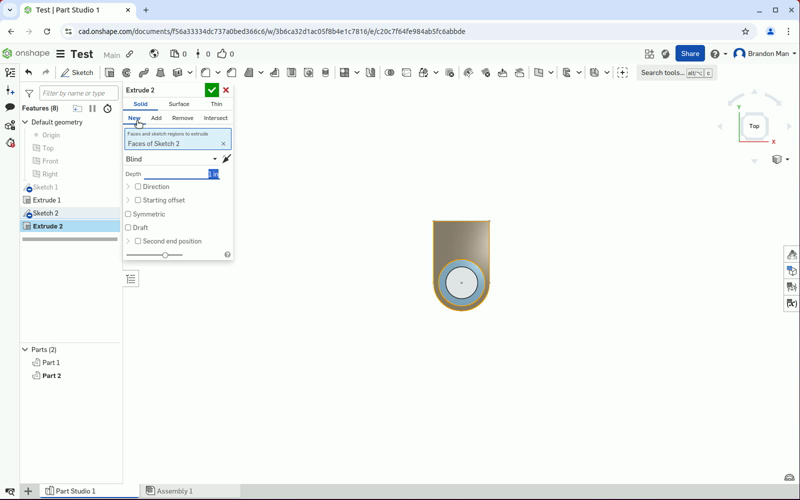
text(2.888)
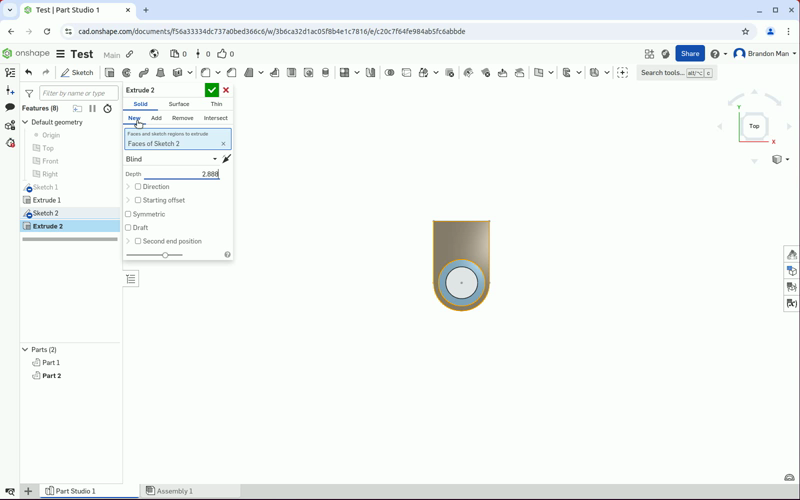
key(tab, 3)
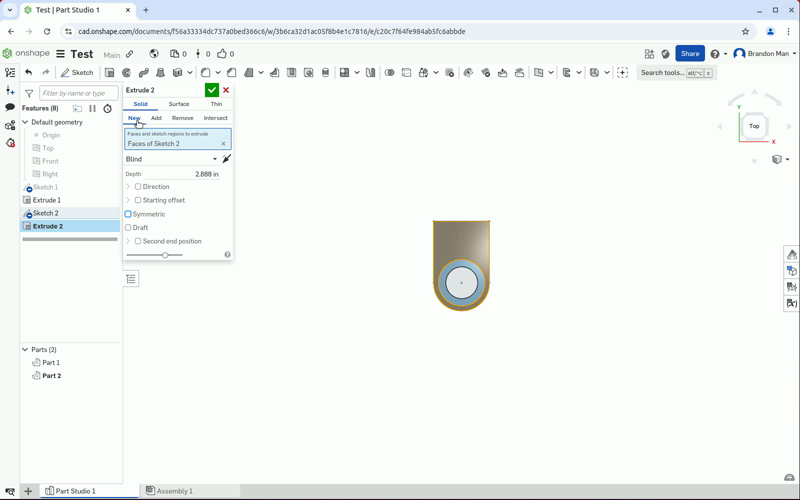
key(space)
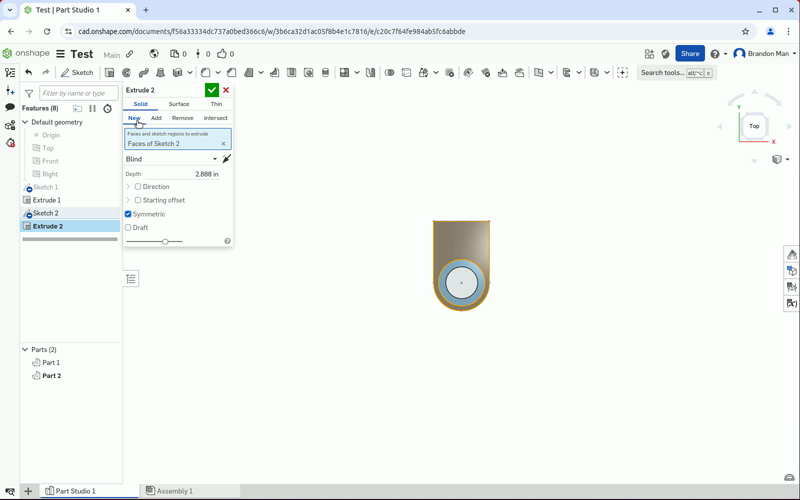
key(enter)
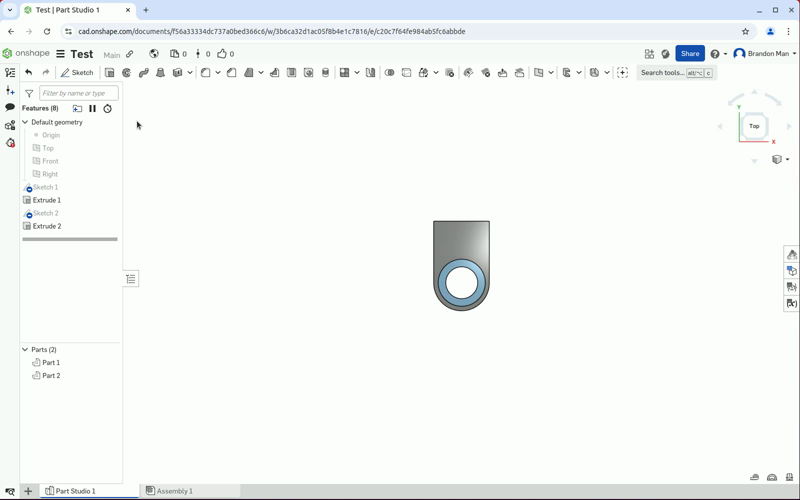
key(shift+h)
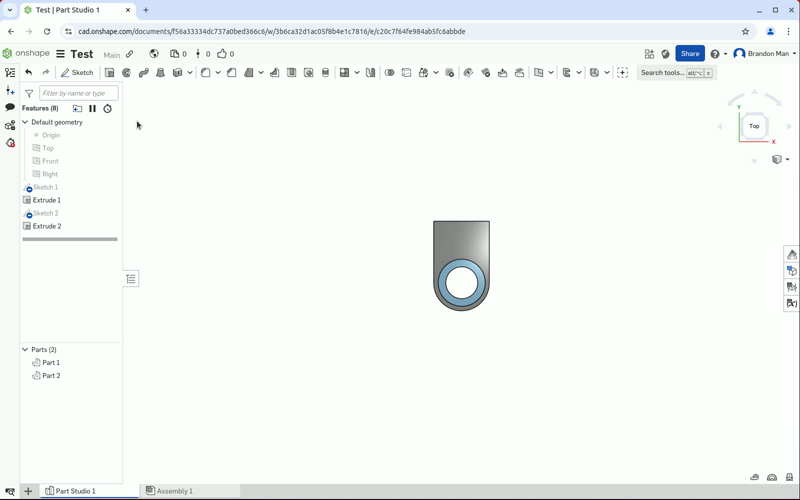
key(shift+h)
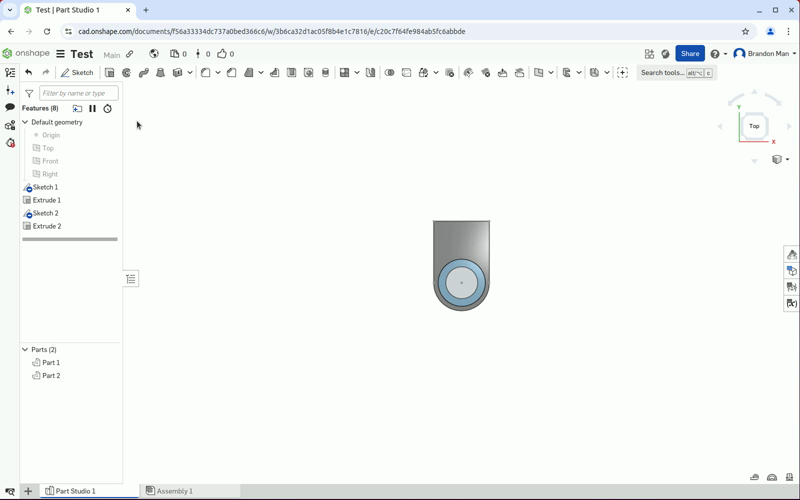
key(shift+7)
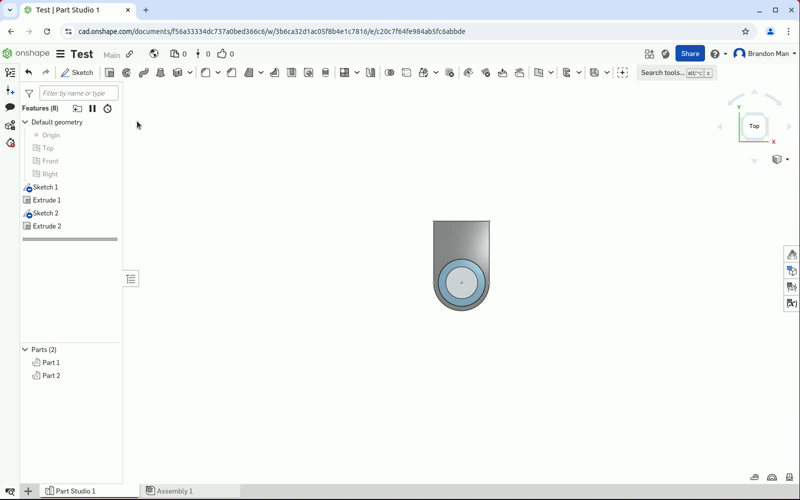
key(up, 3)
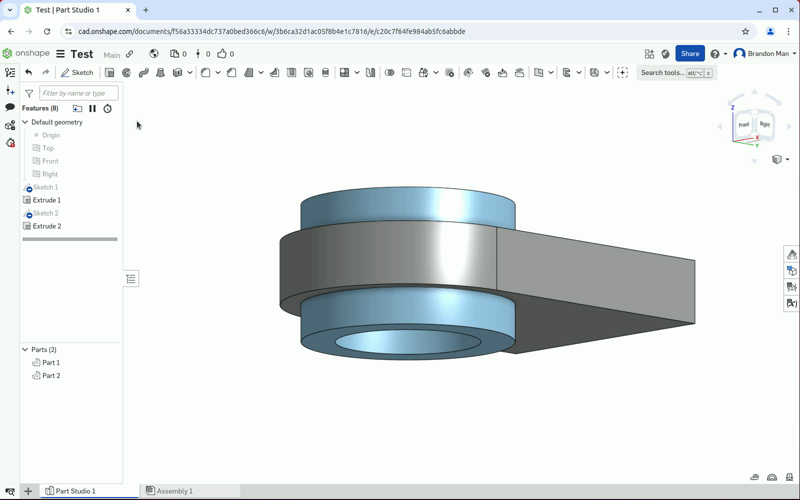
key(left, 3)
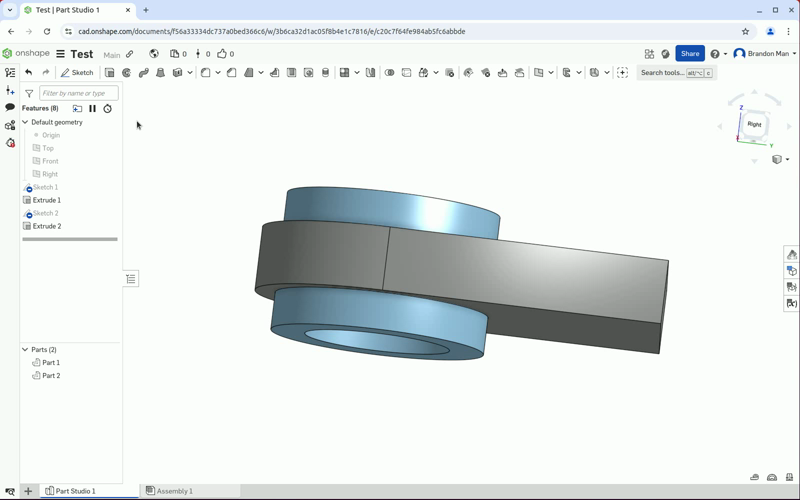
key(right, 3)
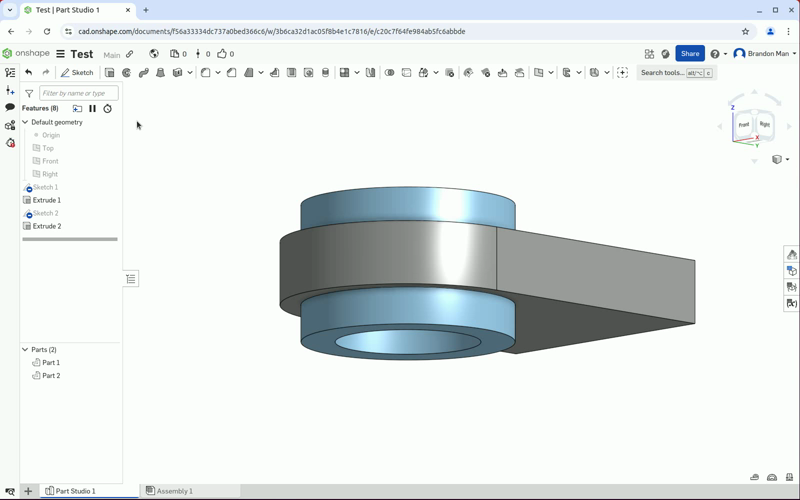
key(down, 3)
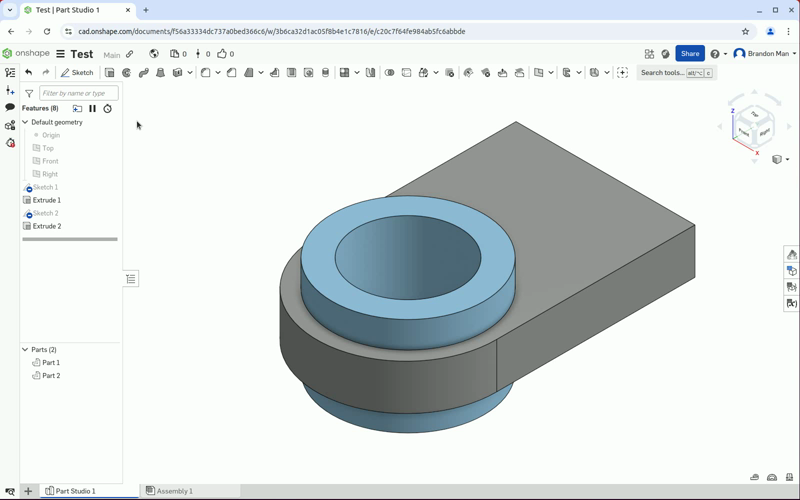
mouse_move(73, 189)
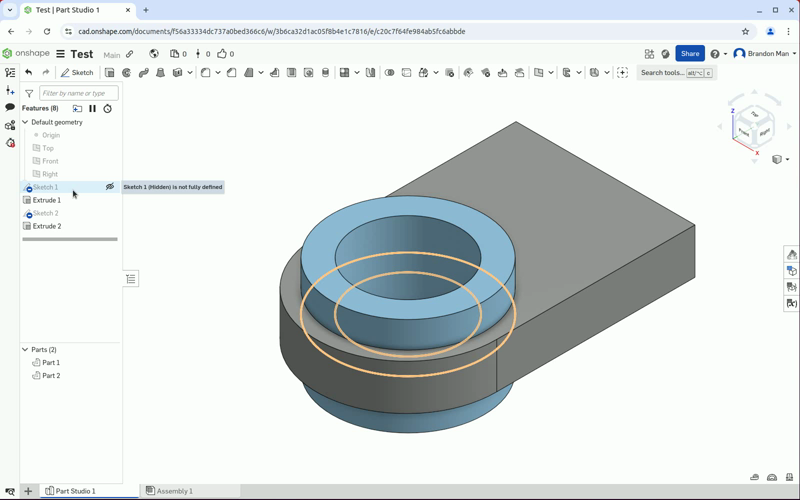
click(73, 189)